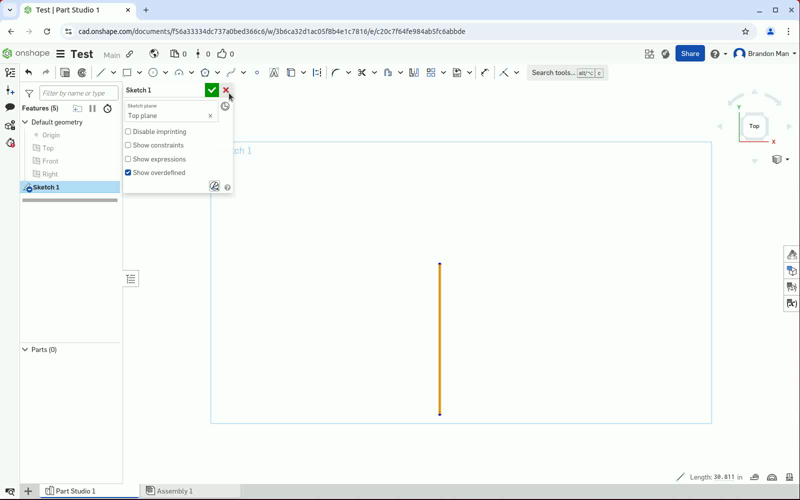
key(shift+h)
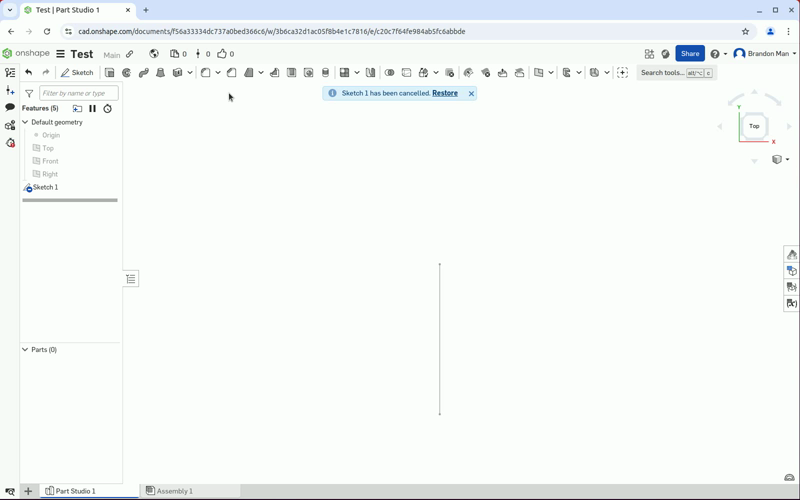
mouse_move(73, 352)
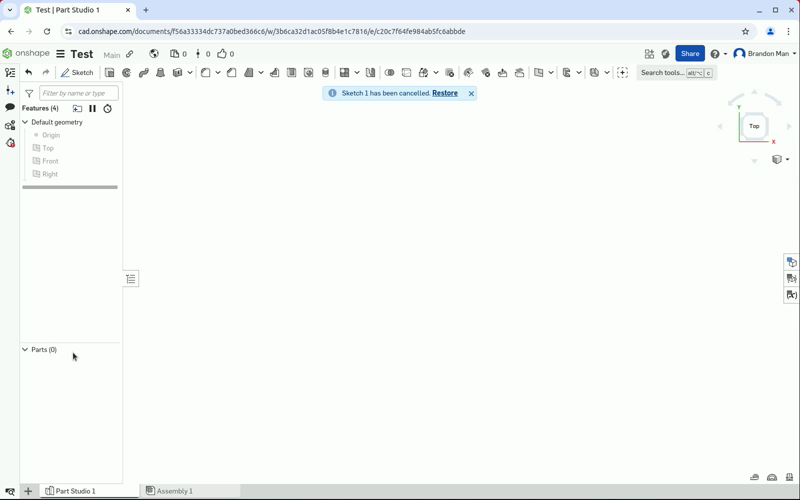
key(y)
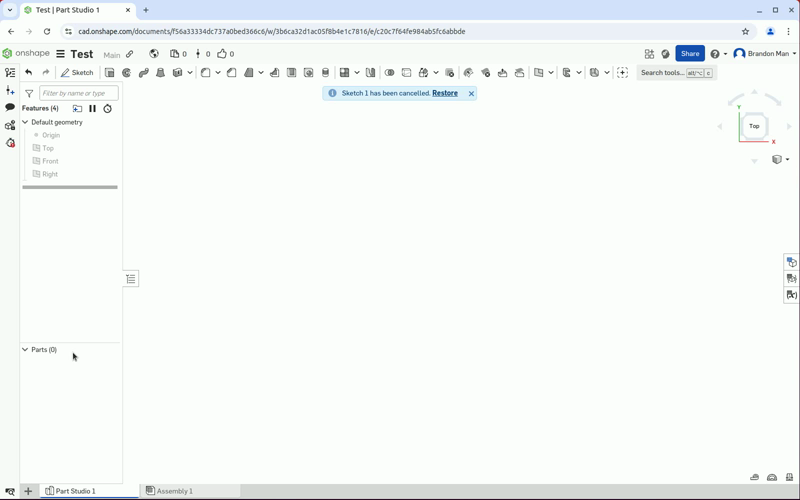
key(shift+p)
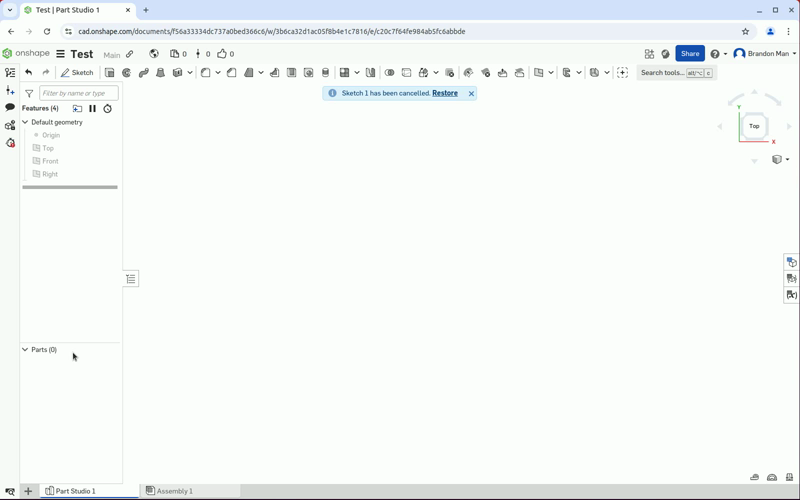
key(space)
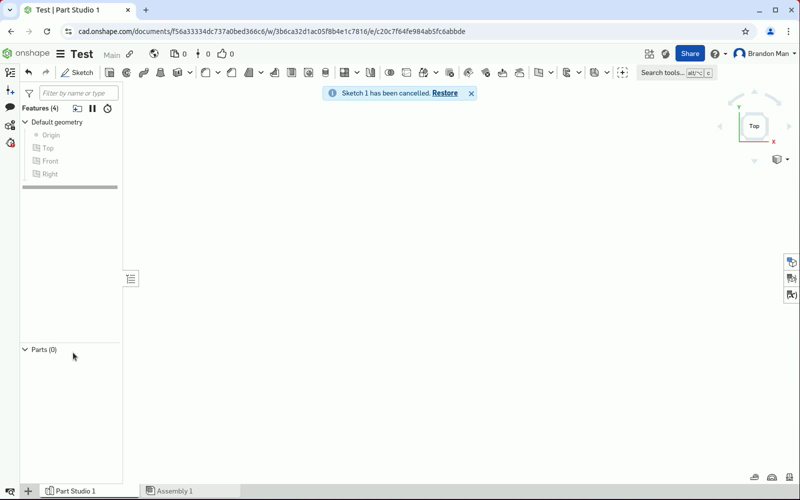
key_down(shift)
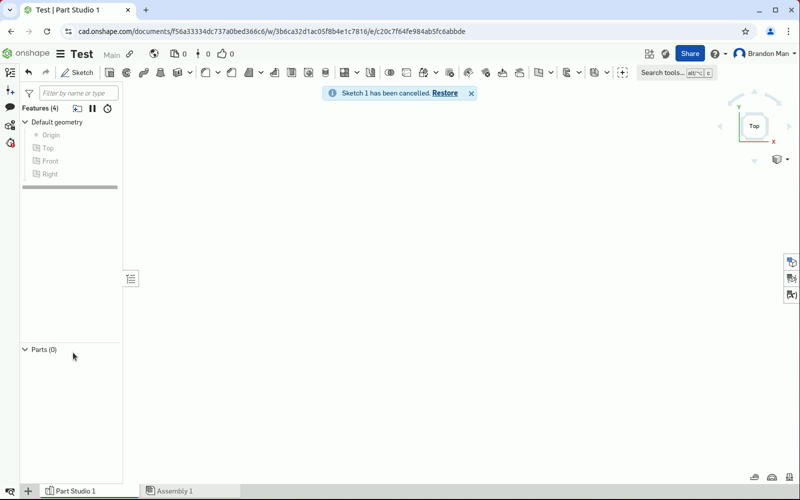
key(up)
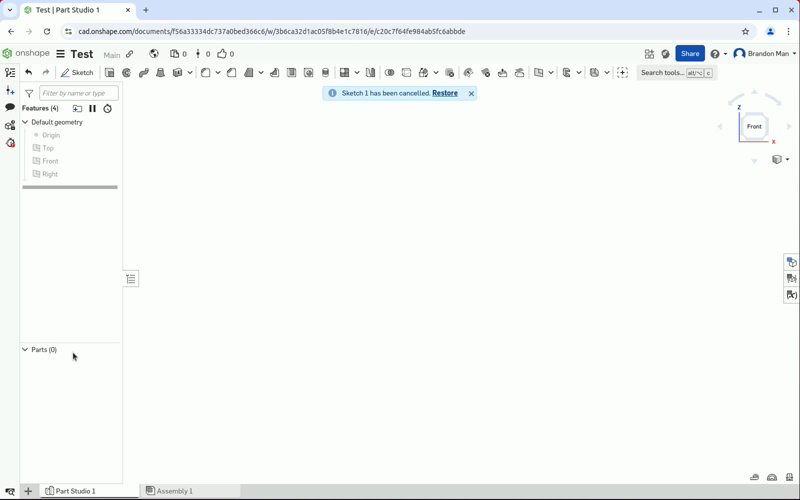
key_up(shift)
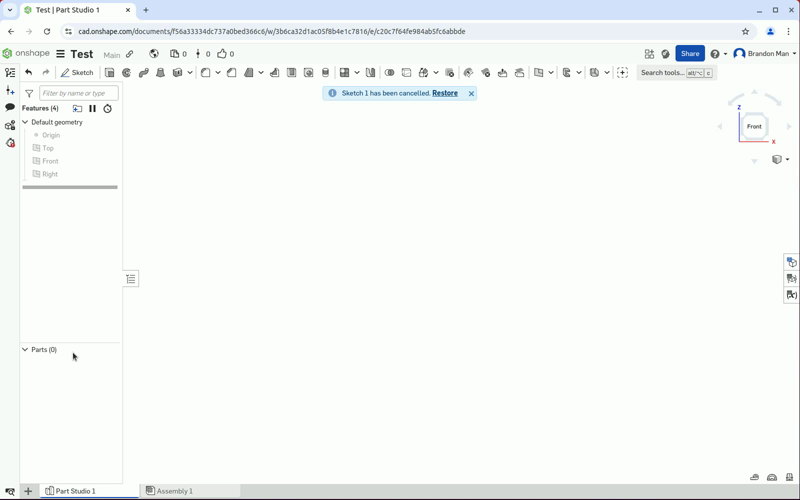
mouse_move(73, 352)
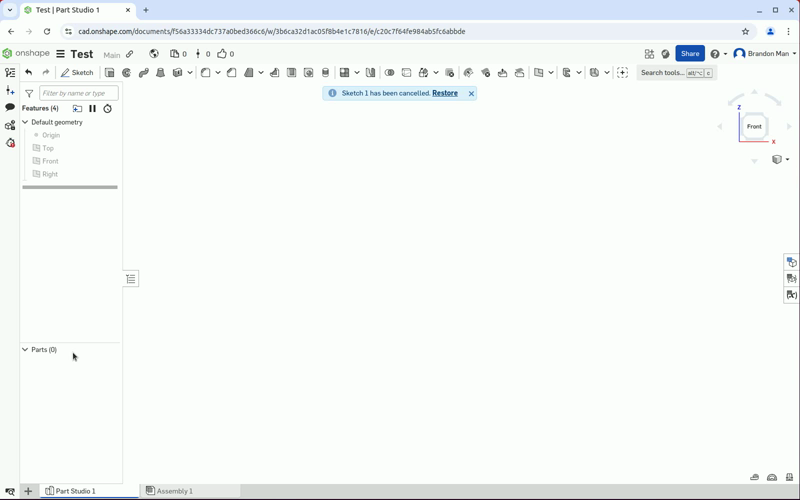
key(shift+y)
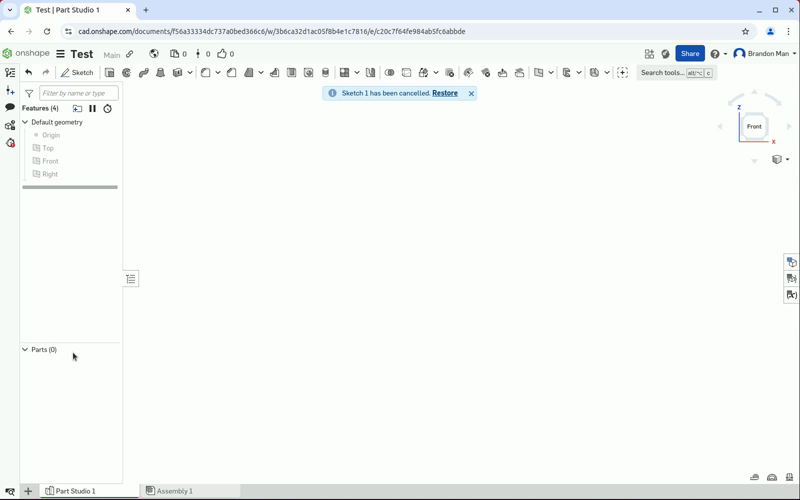
key(shift+s)
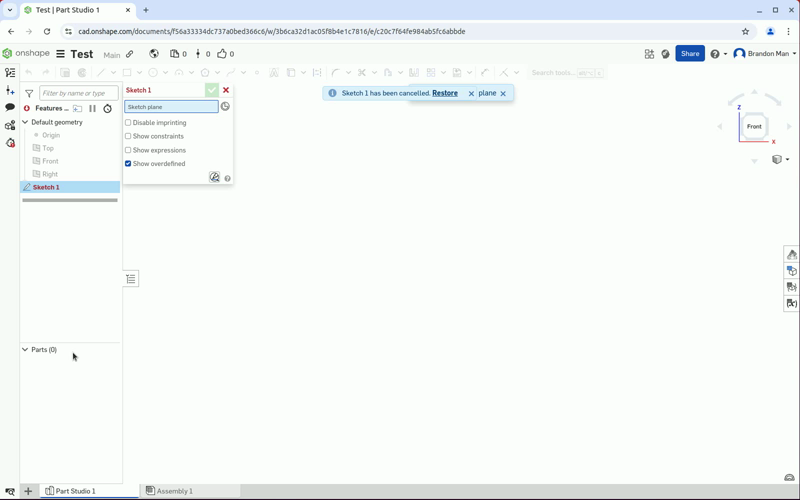
mouse_move(73, 163)
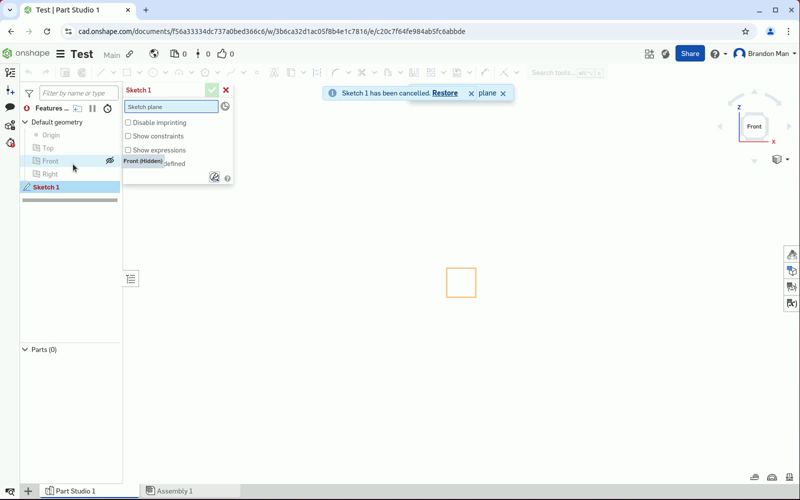
click(73, 163)
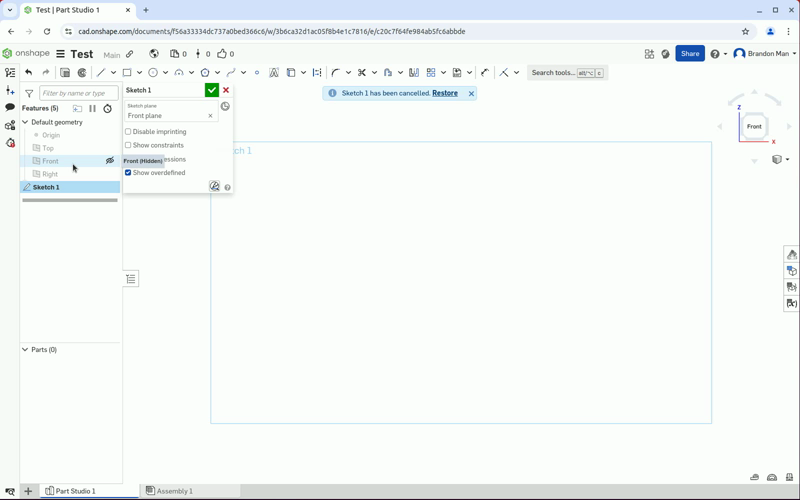
mouse_move(73, 352)
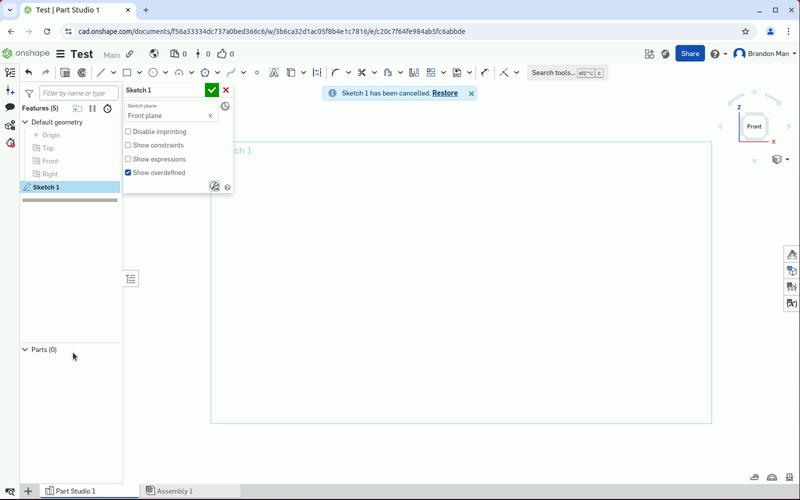
key(y)
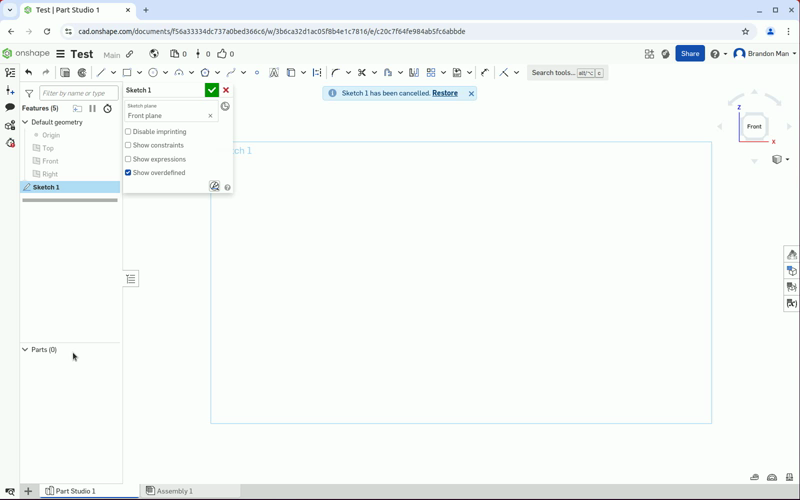
key(l)
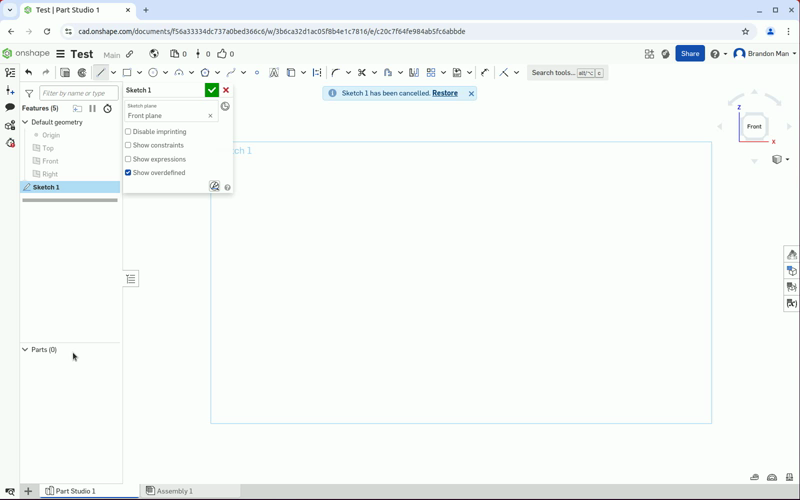
key_down(shift)
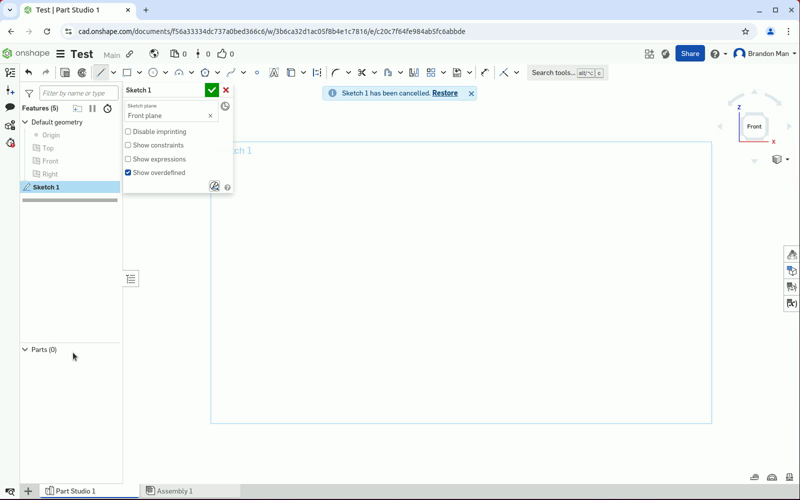
mouse_move(348, 299)
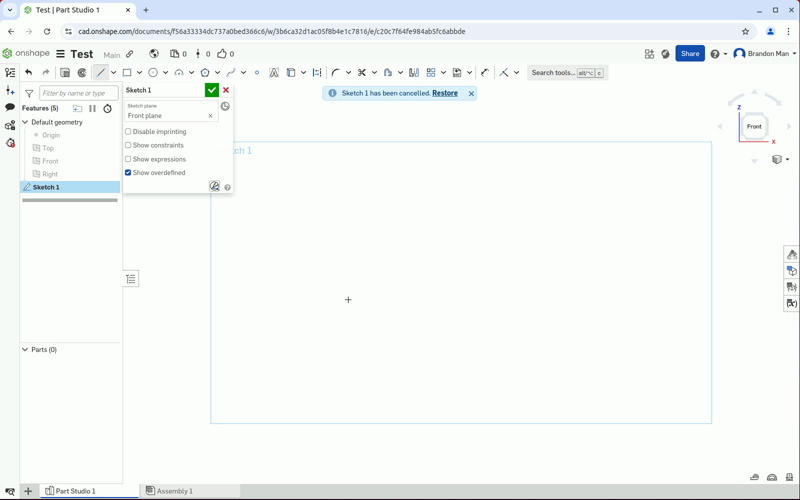
click(348, 299)
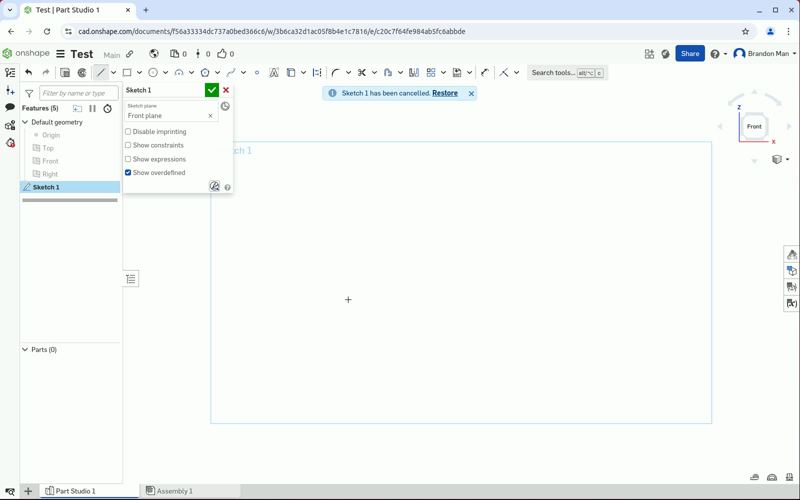
key_up(shift)
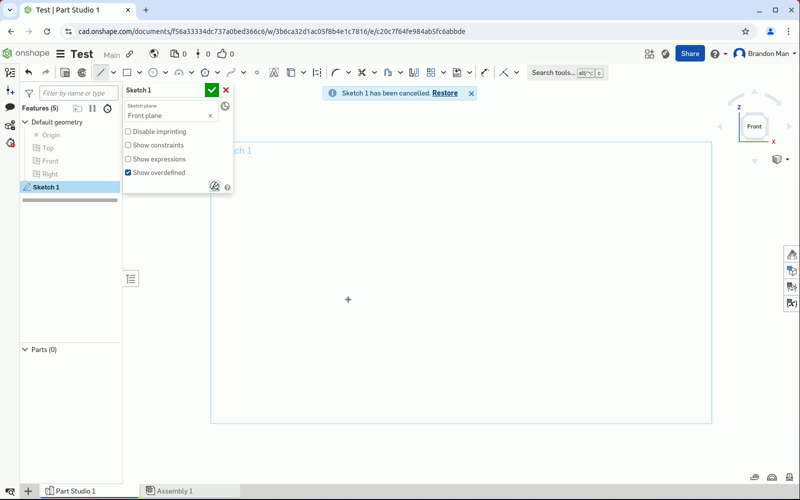
key_down(shift)
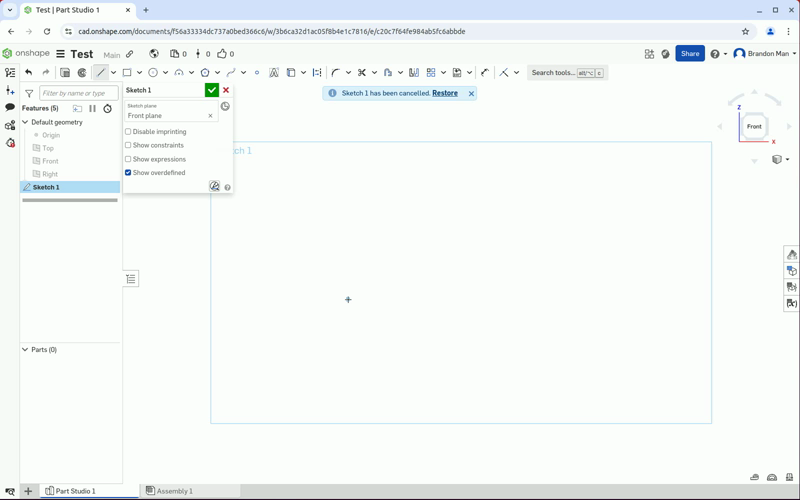
mouse_move(572, 299)
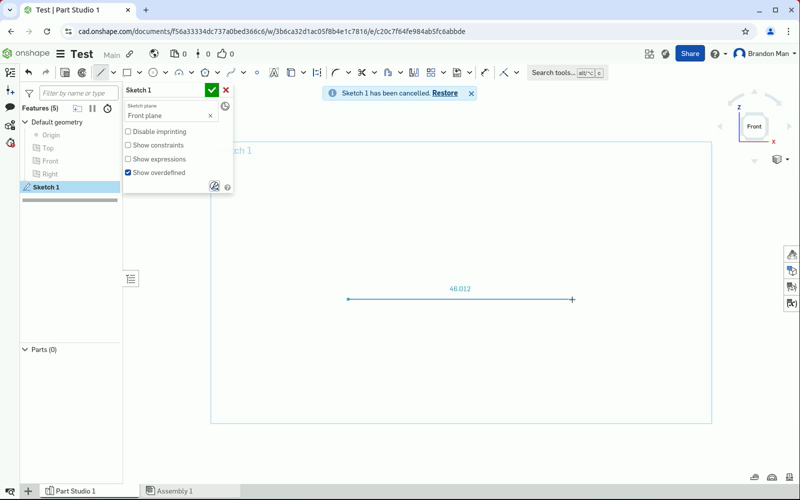
click(572, 299)
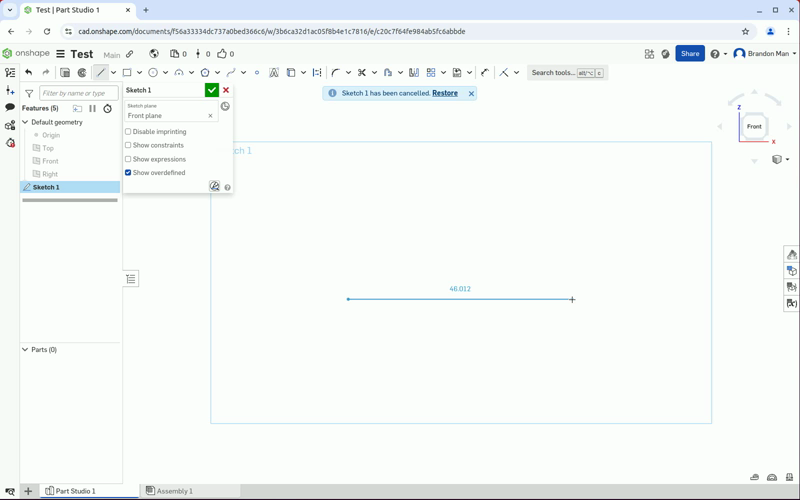
key_up(shift)
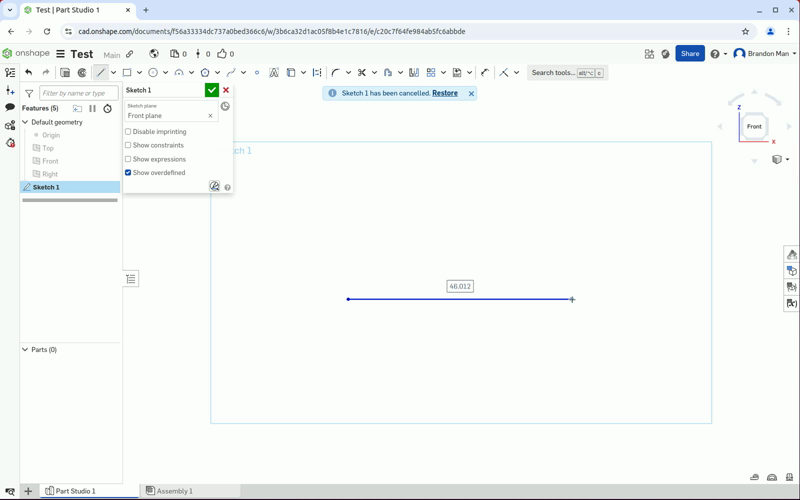
key_down(shift)
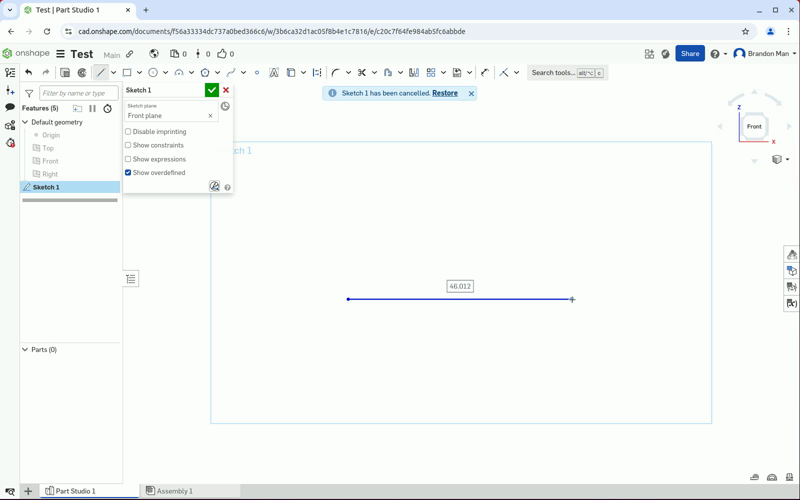
mouse_move(589, 299)
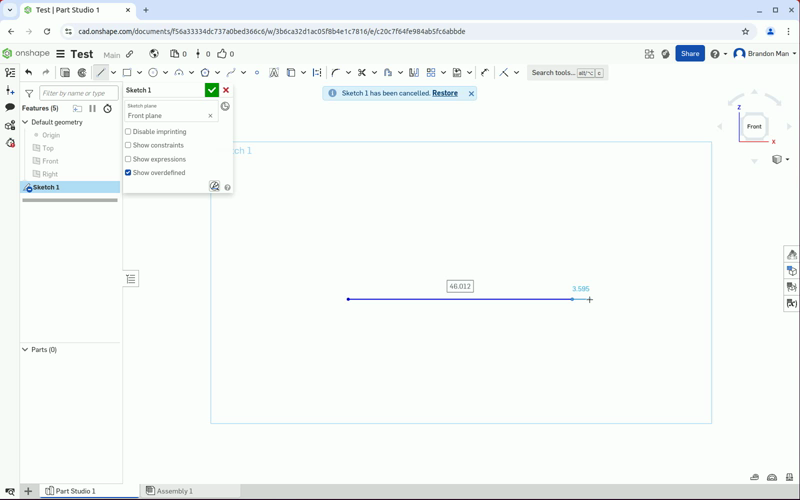
mouse_move(572, 266)
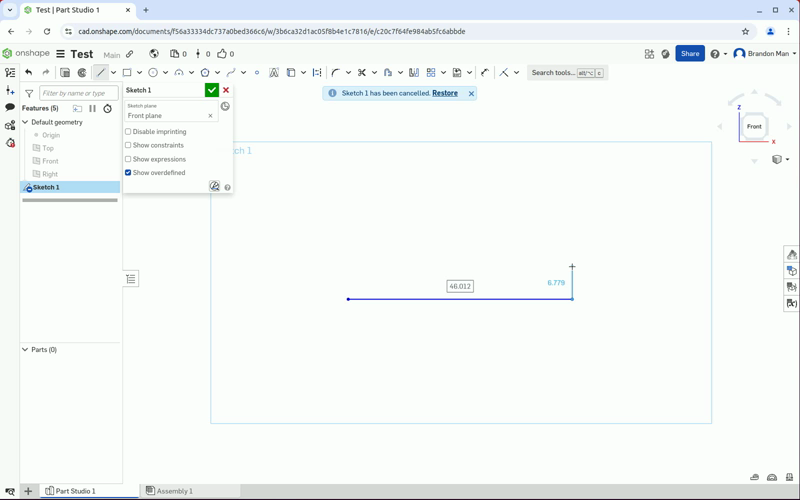
click(572, 266)
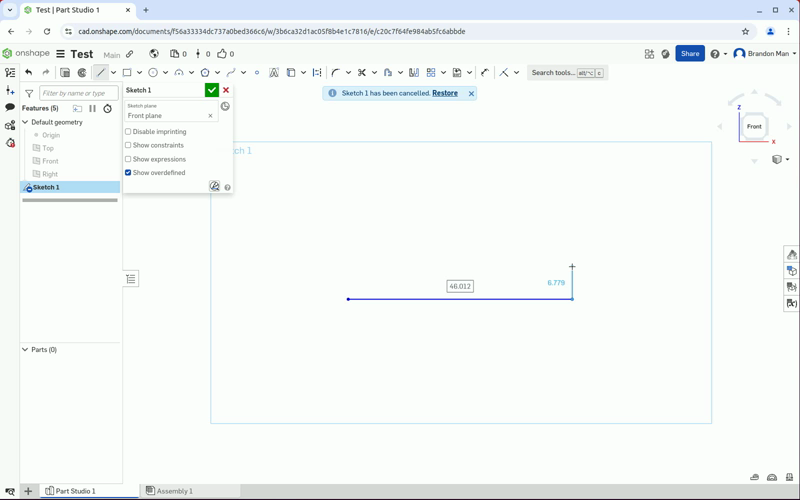
key_up(shift)
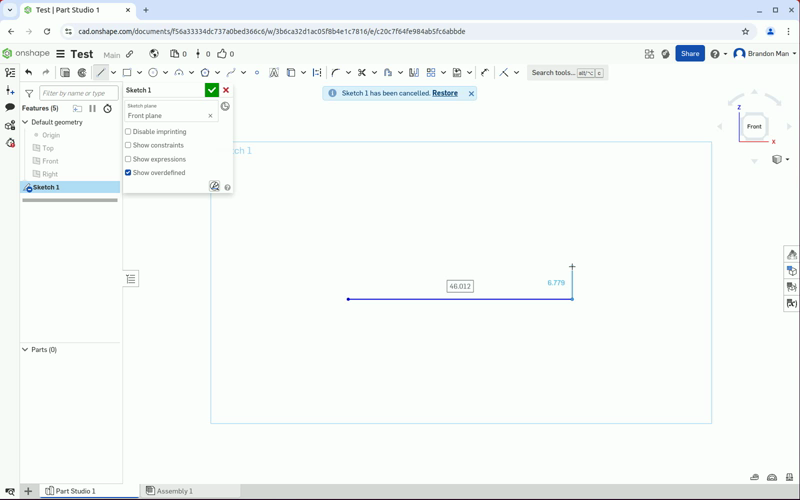
key_down(shift)
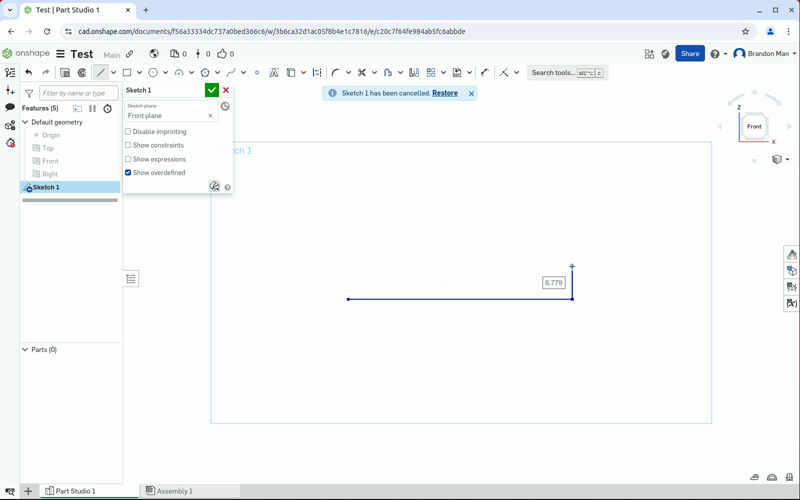
mouse_move(348, 266)
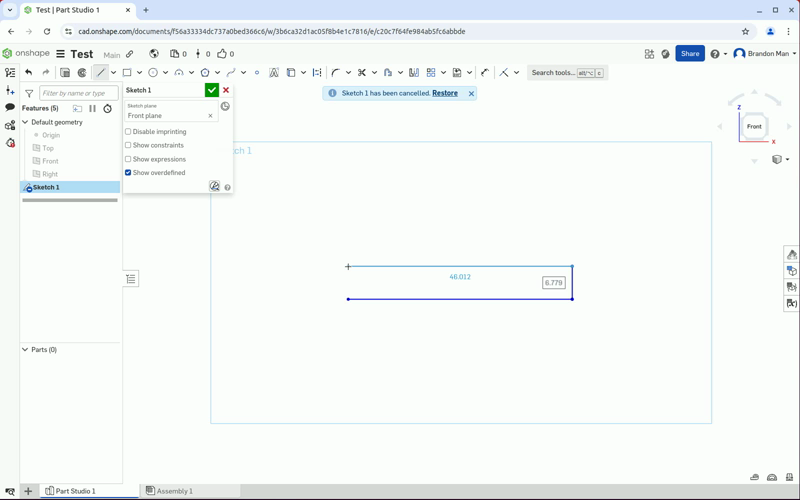
click(348, 266)
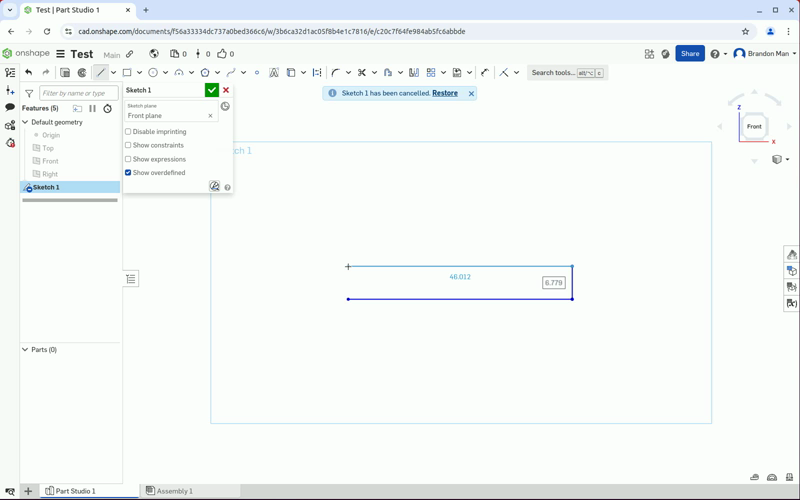
key_up(shift)
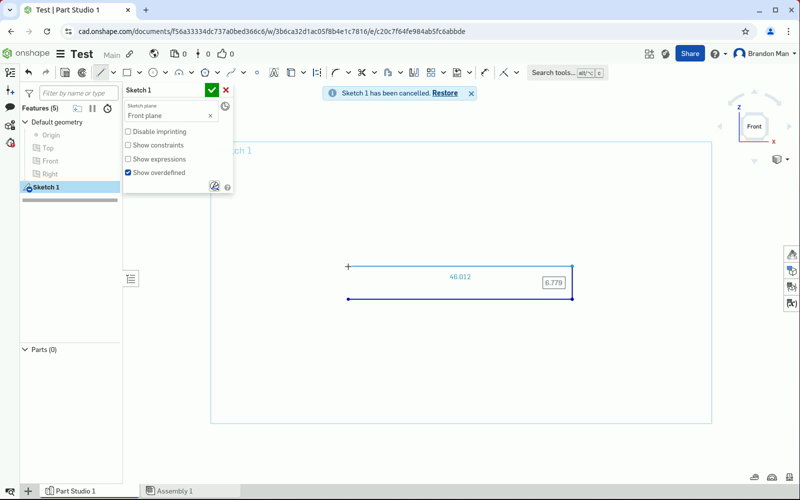
mouse_move(378, 266)
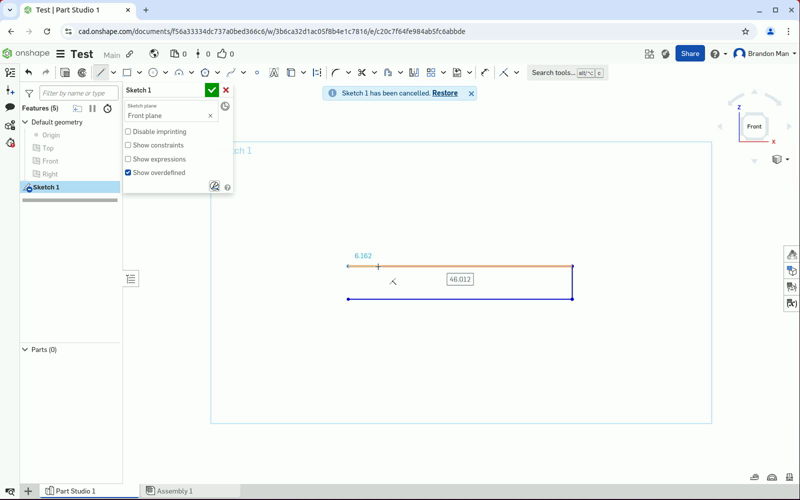
key_down(shift)
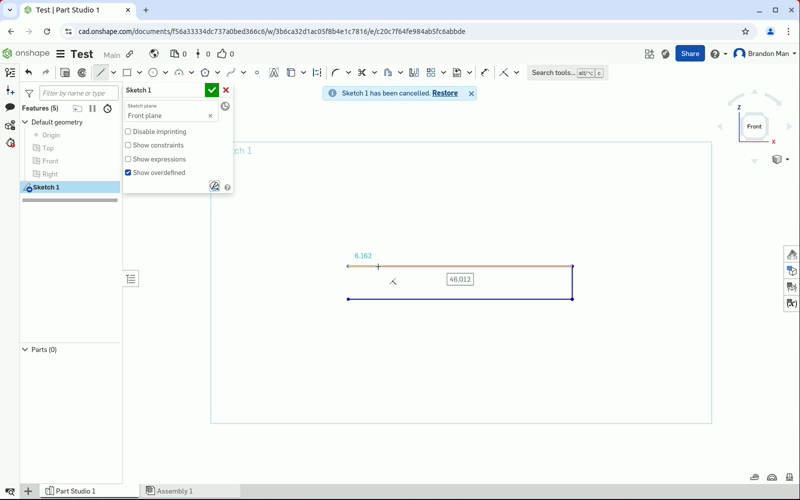
mouse_move(348, 299)
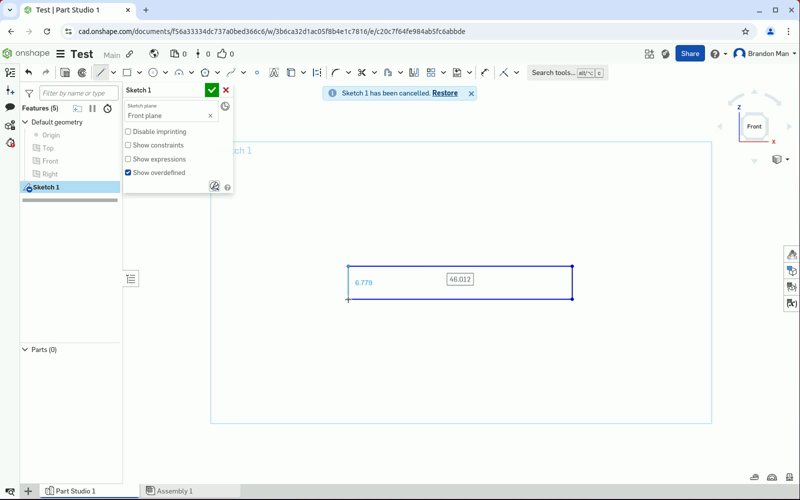
key_up(shift)
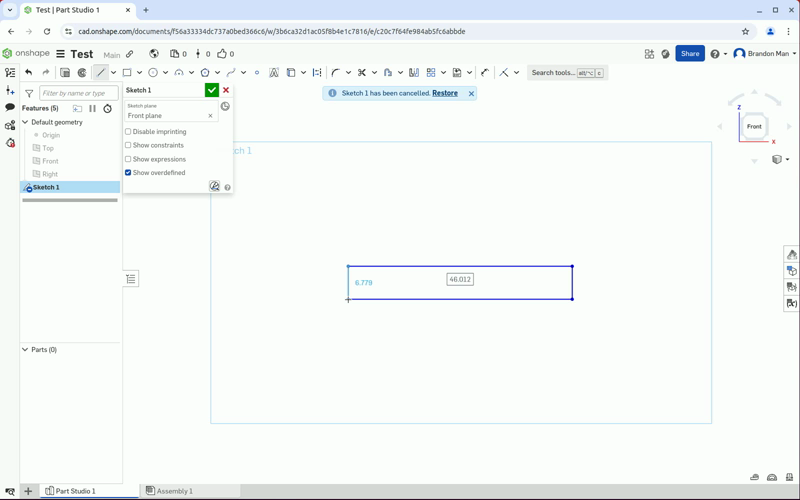
click(348, 299)
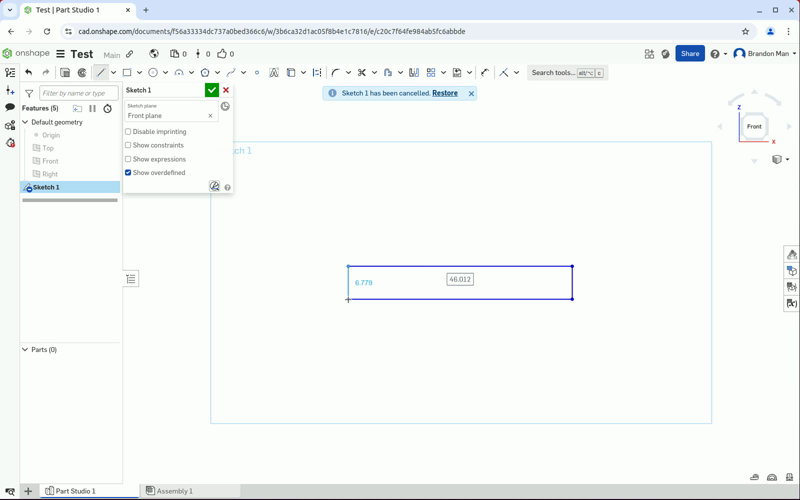
key(esc)
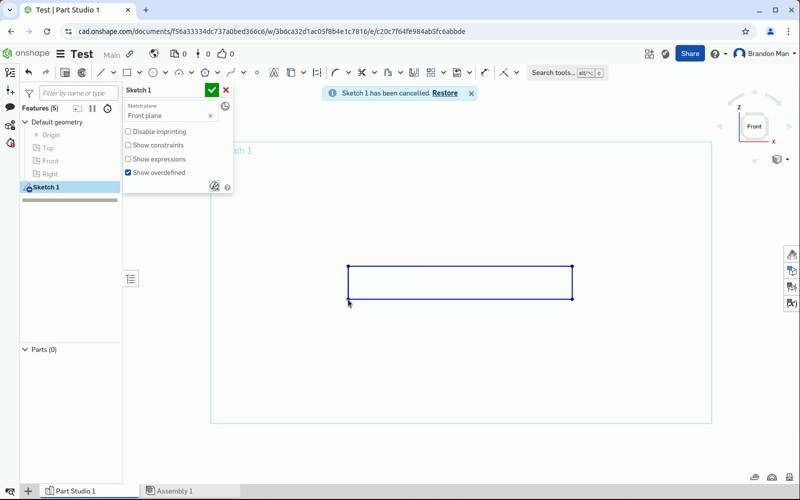
mouse_move(381, 291)
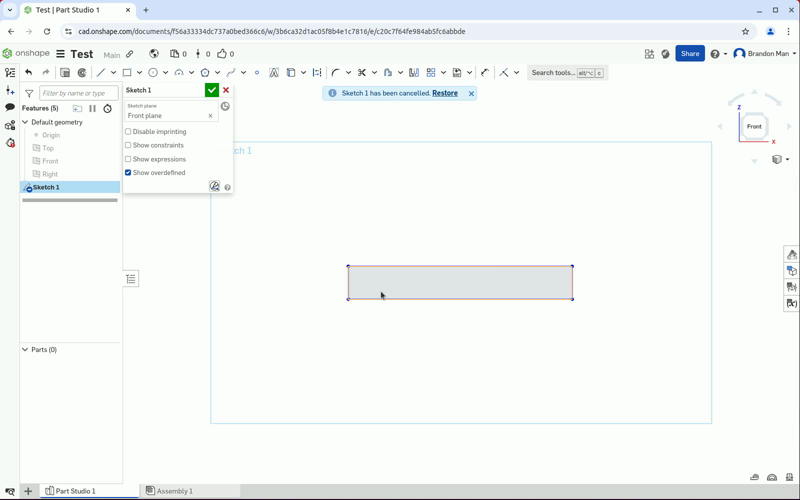
click(381, 291)
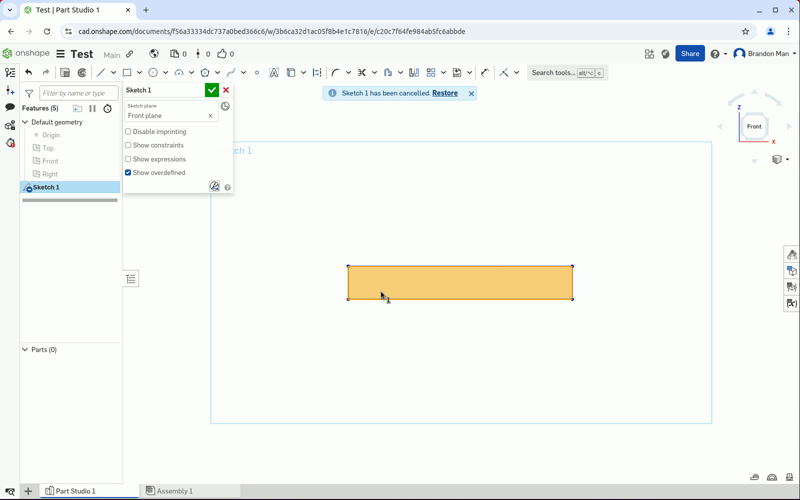
mouse_move(73, 352)
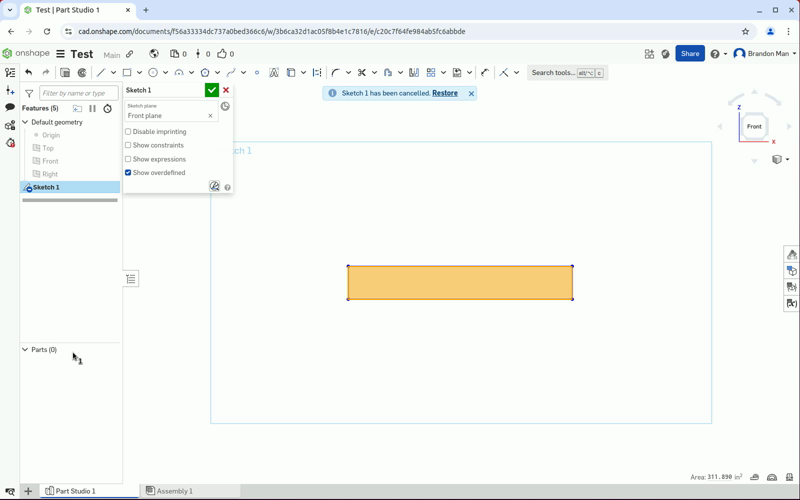
key(shift+y)
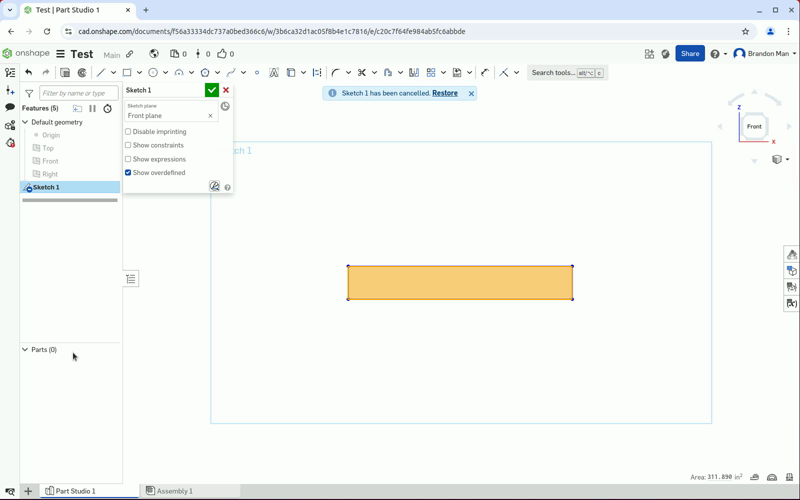
key(shift+e)
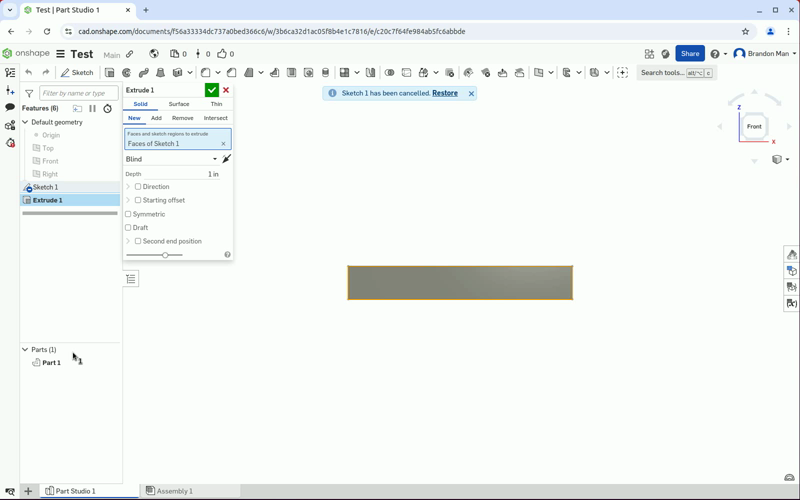
mouse_move(143, 106)
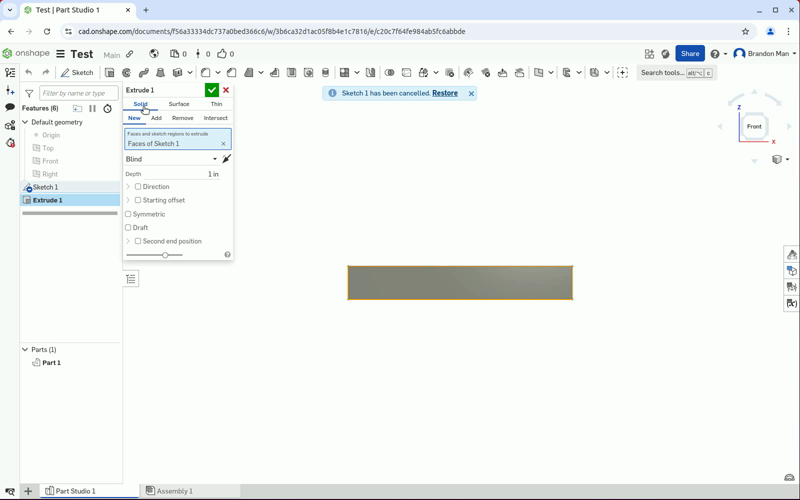
click(143, 106)
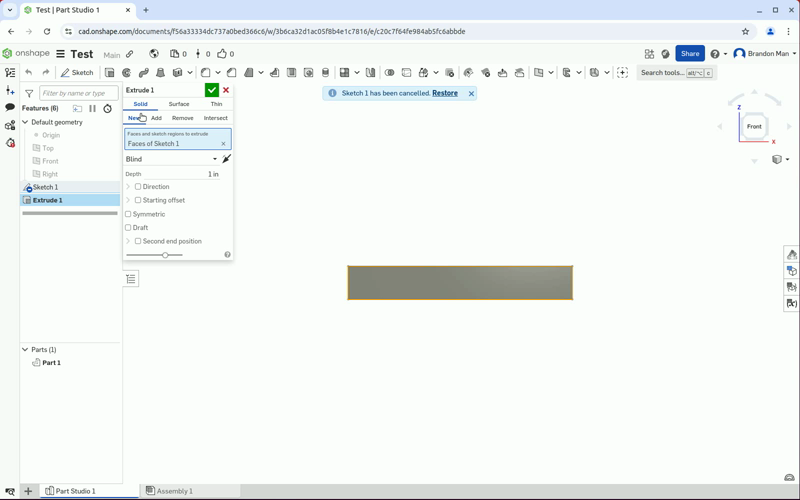
mouse_move(137, 120)
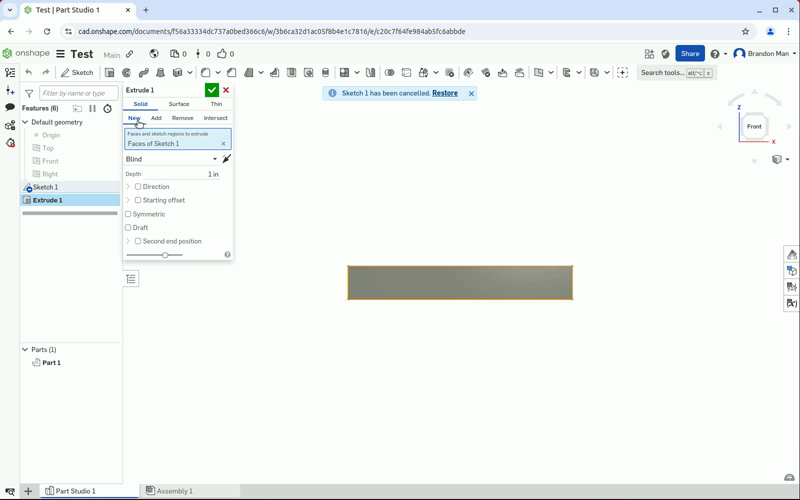
click(137, 120)
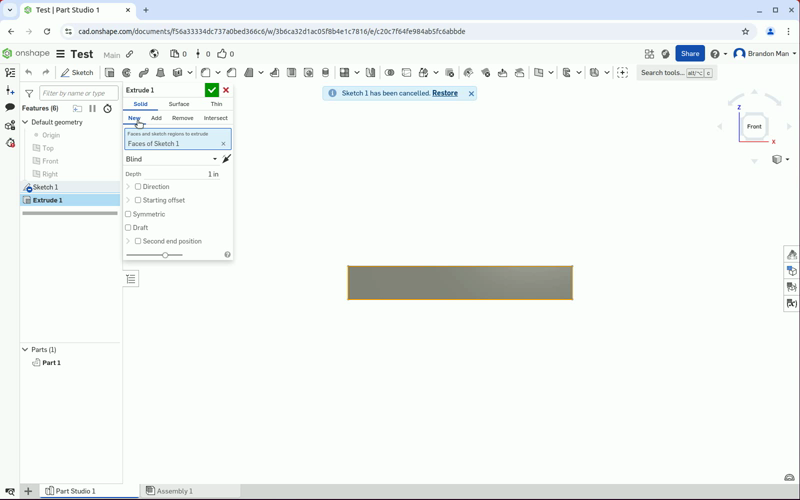
key(tab, 4)
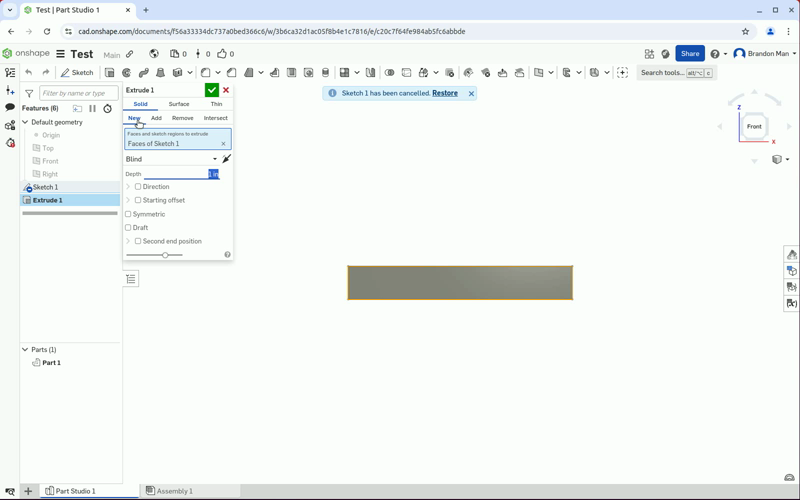
text(13.239)
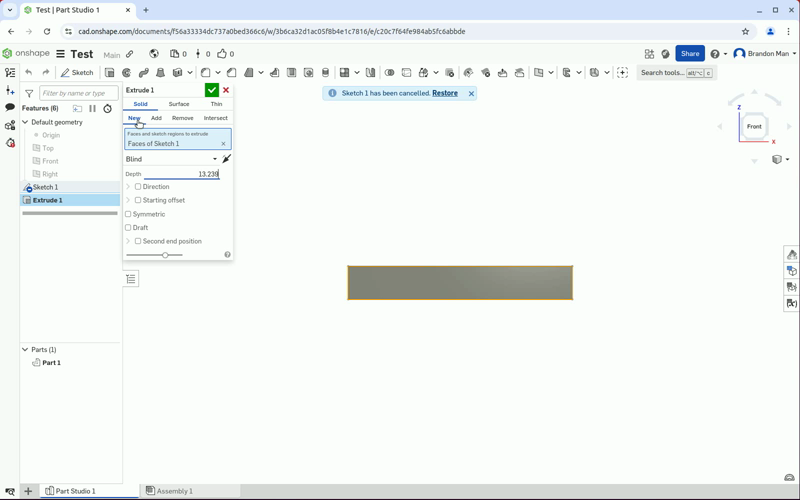
key(enter)
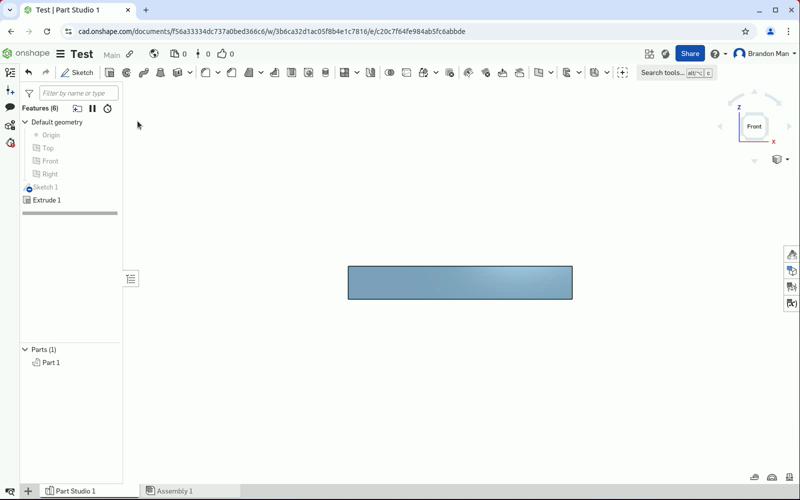
key(shift+h)
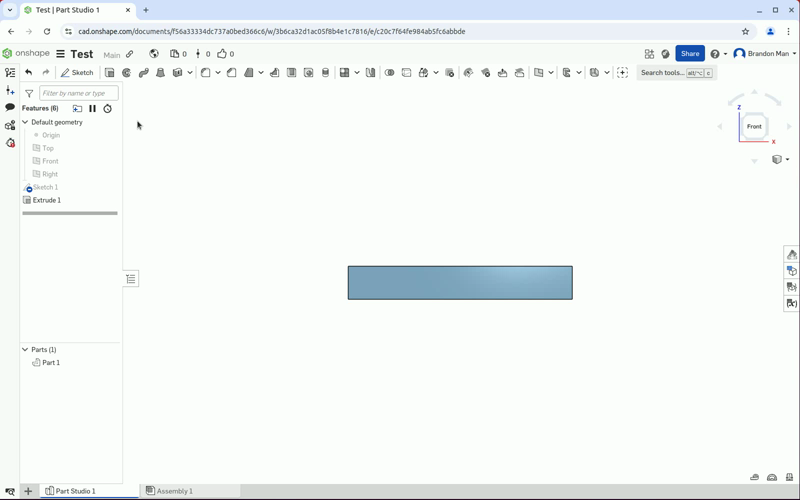
key(shift+h)
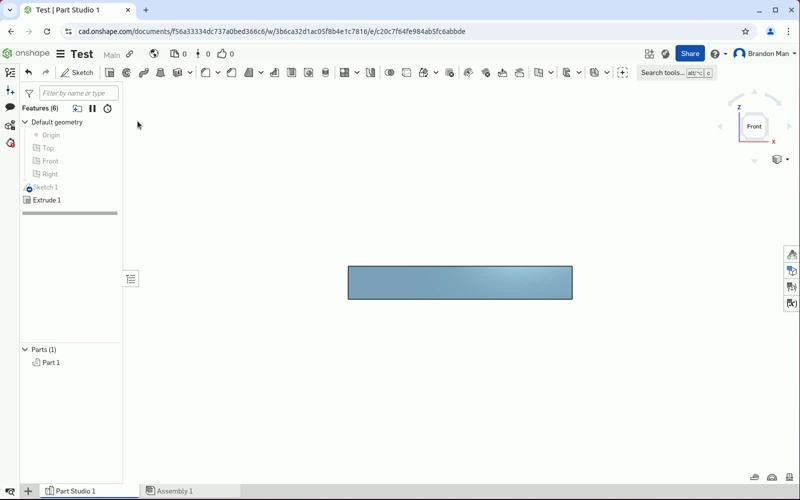
mouse_move(73, 189)
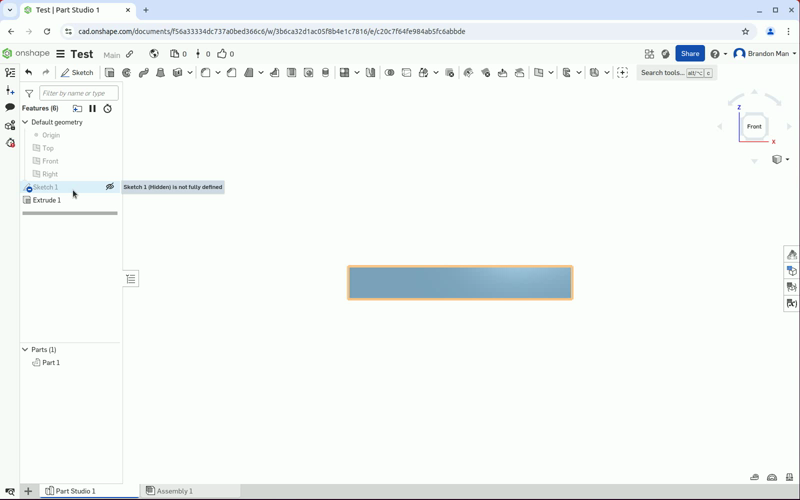
click(73, 189)
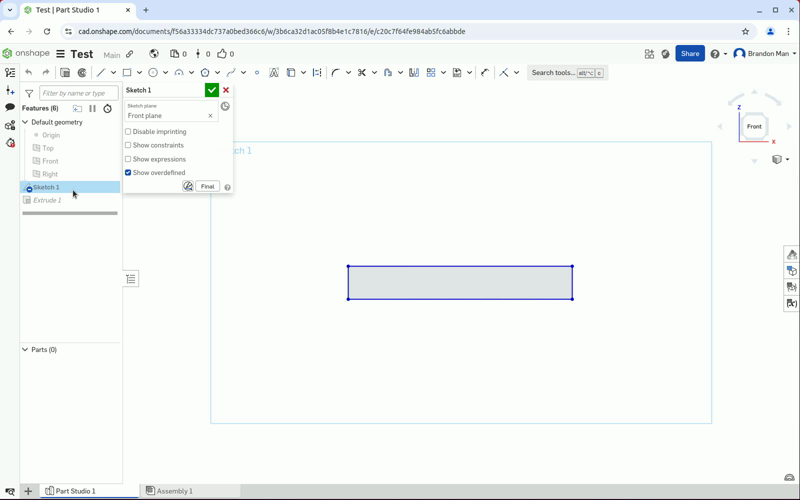
mouse_move(229, 92)
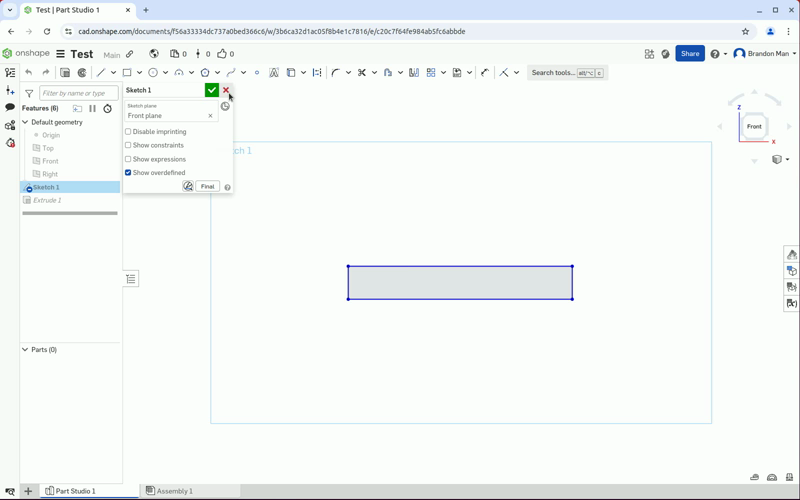
click(229, 92)
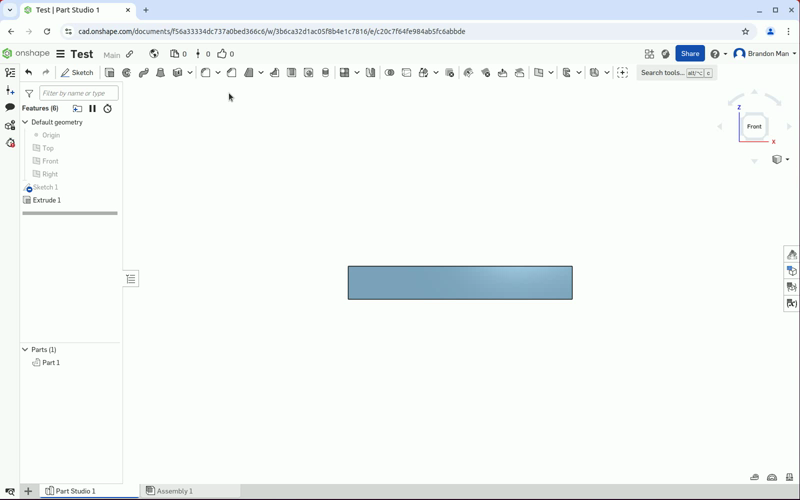
mouse_move(541, 75)
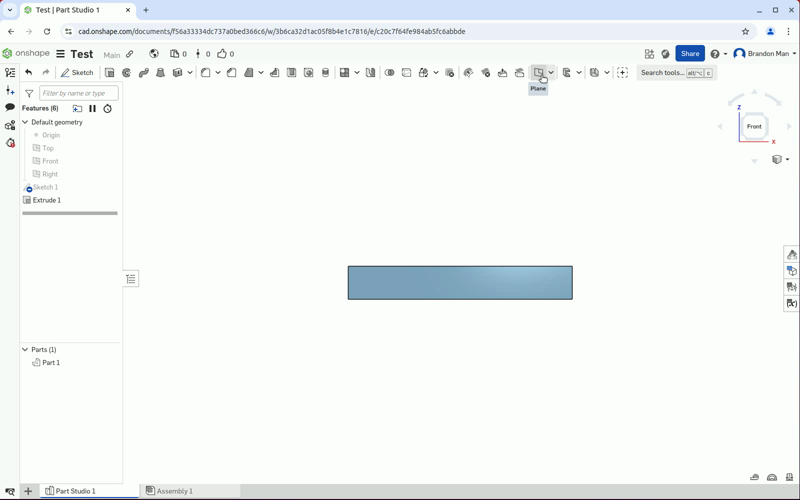
click(541, 75)
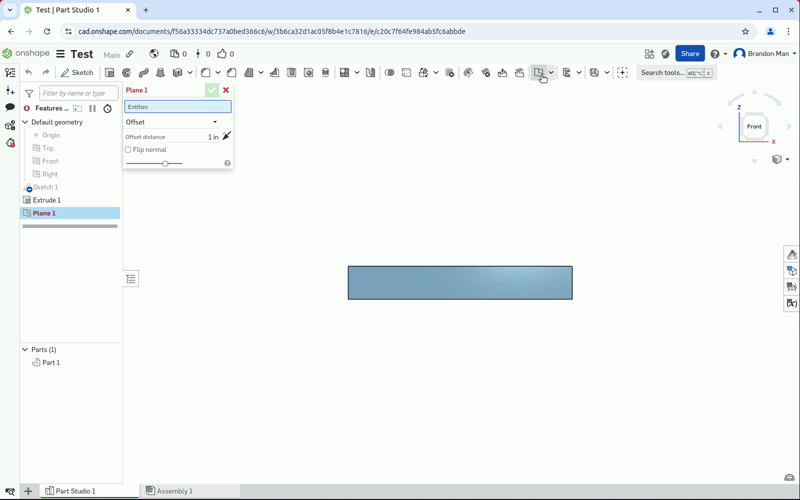
mouse_move(73, 163)
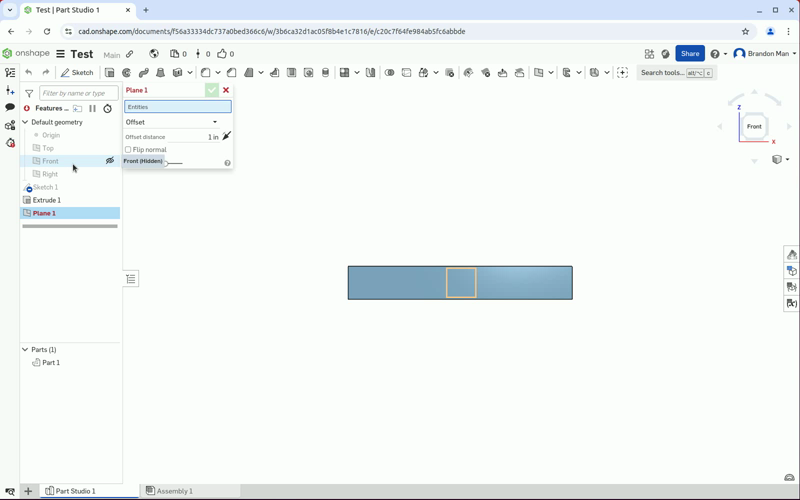
click(73, 163)
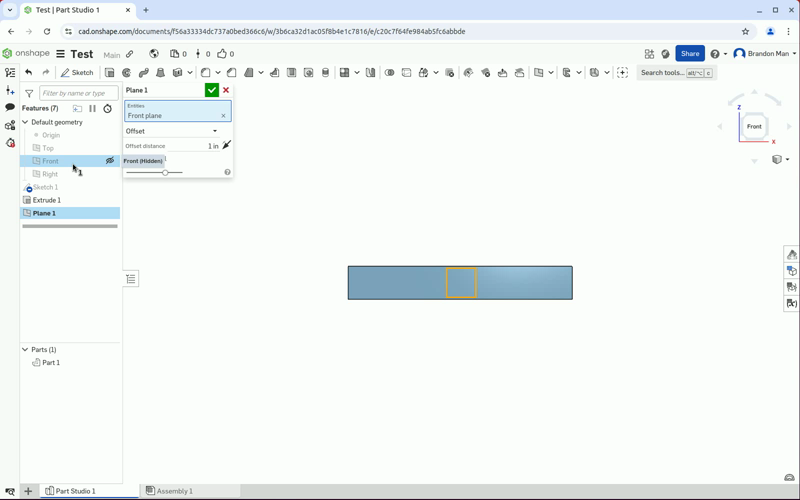
key(tab, 2)
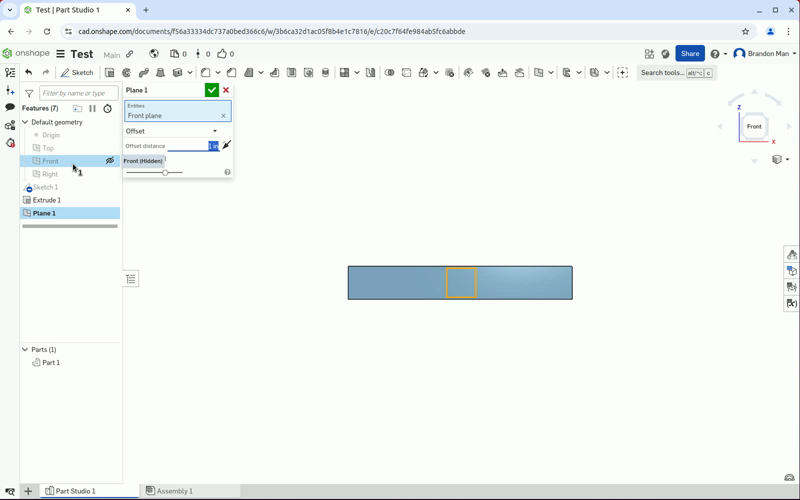
text(13.249)
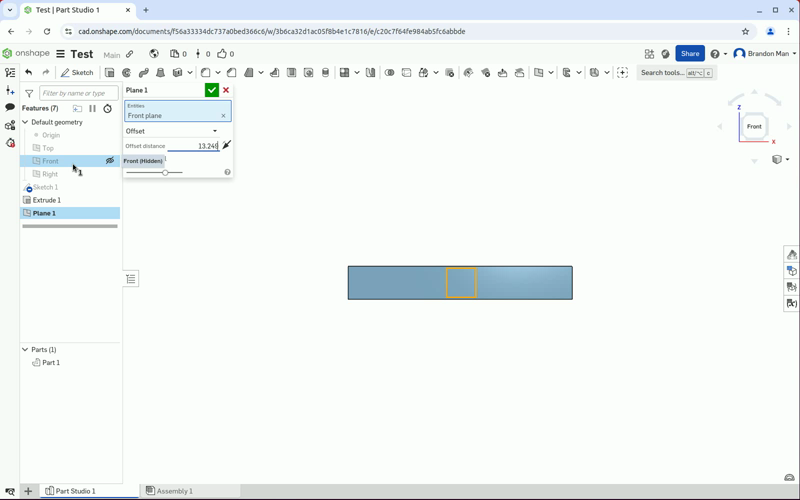
key(enter, 2)
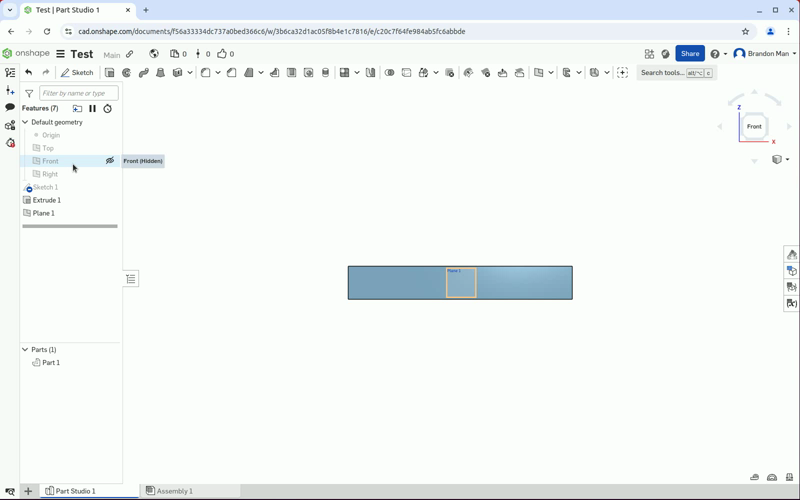
key(shift+s)
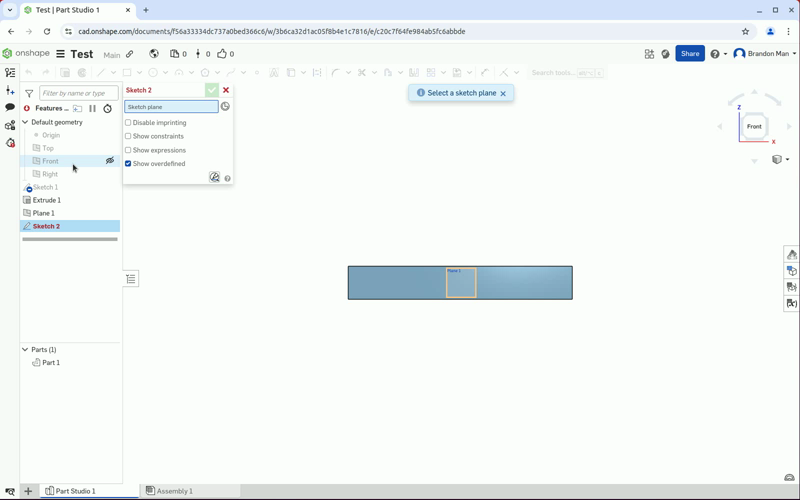
mouse_move(73, 215)
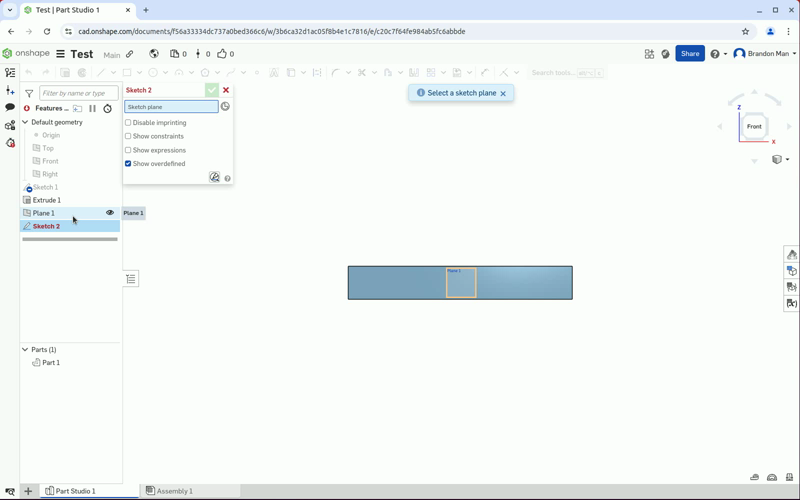
click(73, 215)
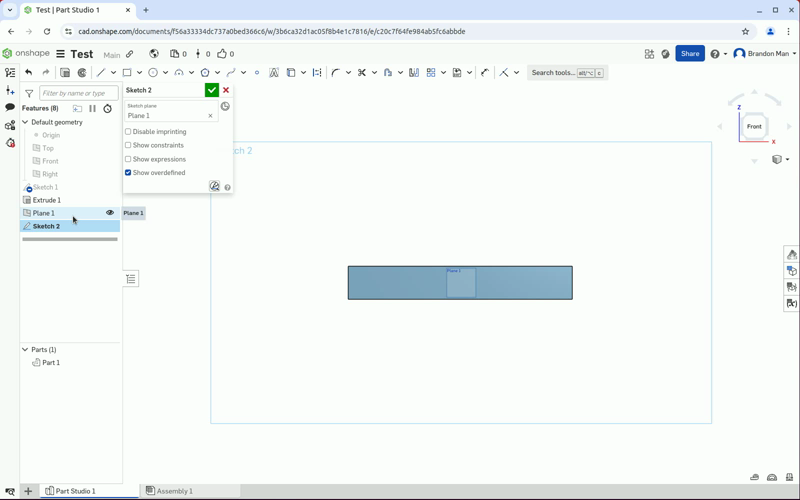
mouse_move(73, 352)
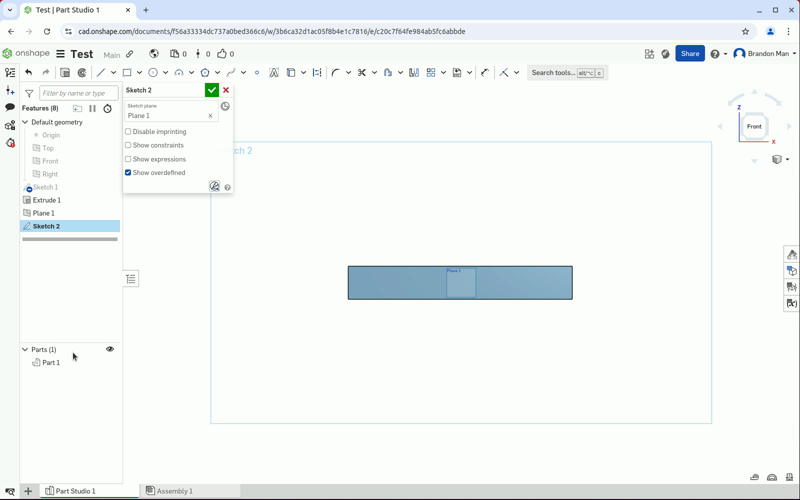
key(y)
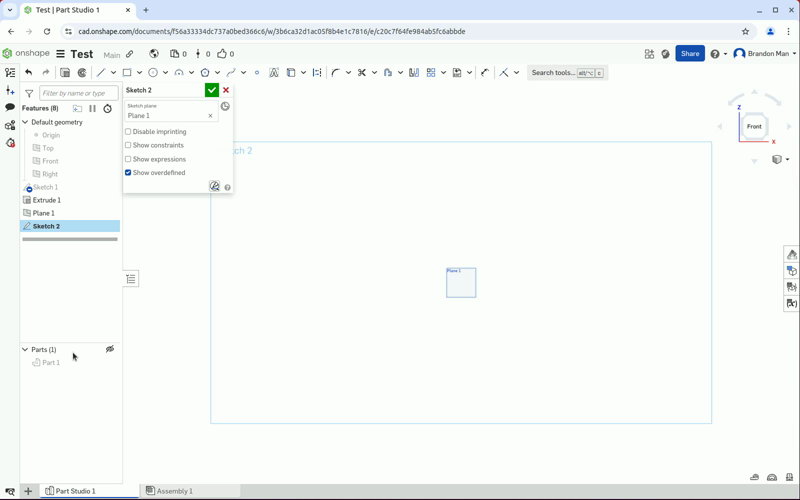
key(l)
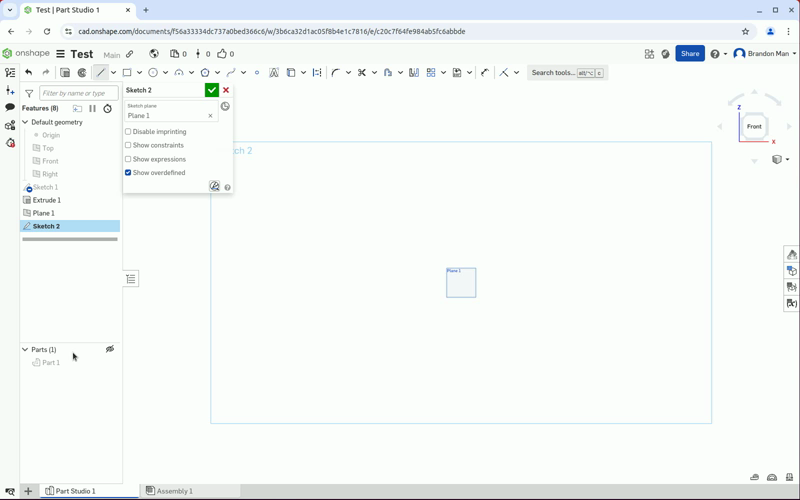
key_down(shift)
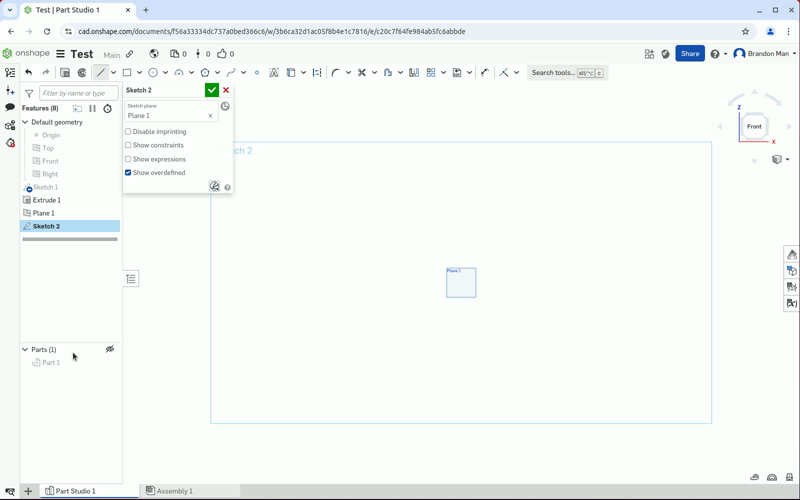
mouse_move(352, 294)
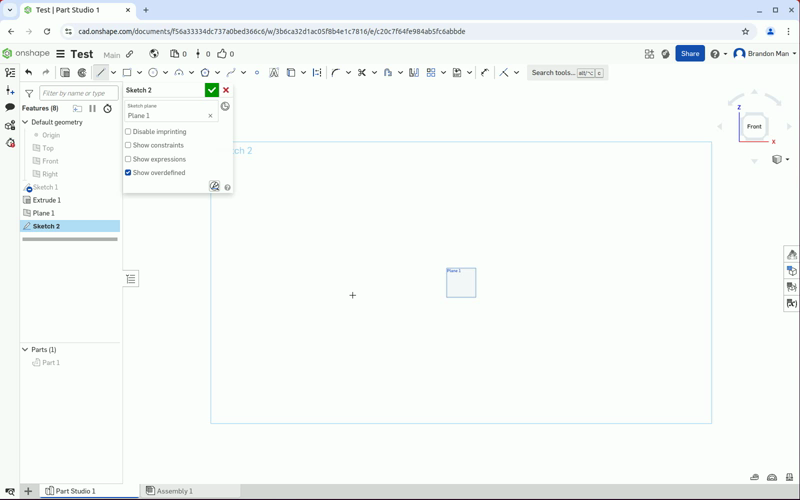
click(352, 294)
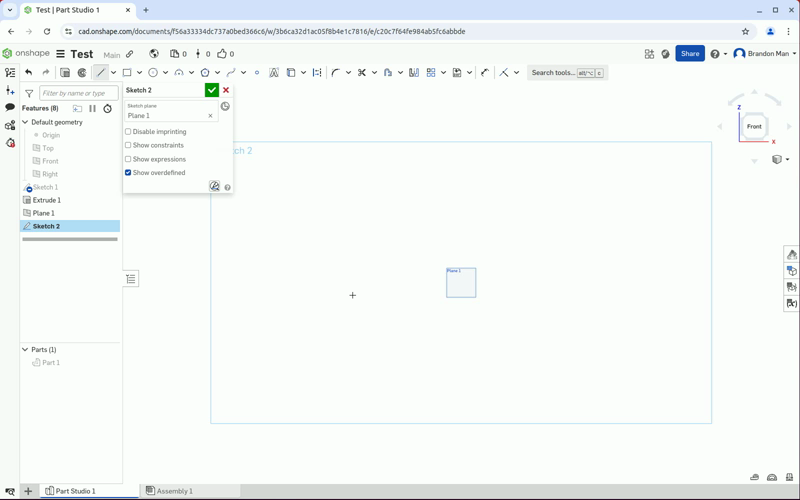
key_up(shift)
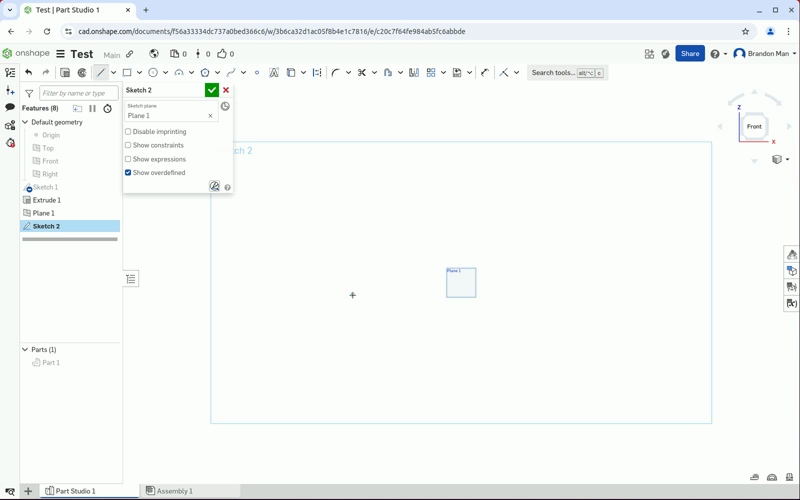
key_down(shift)
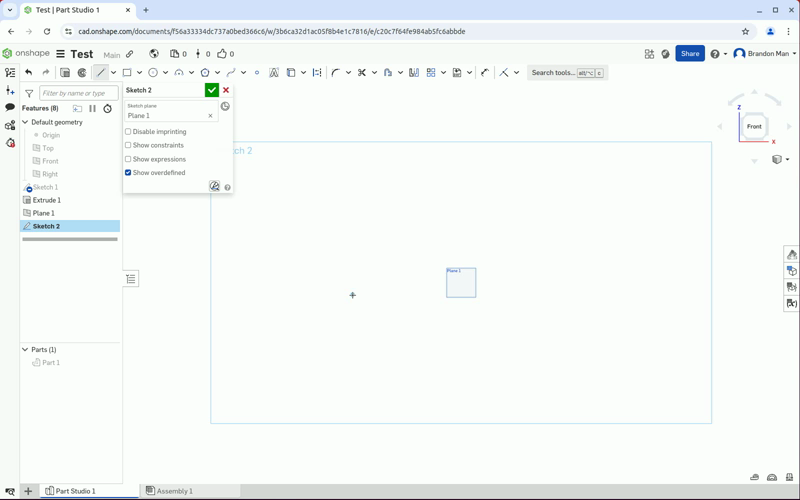
mouse_move(566, 294)
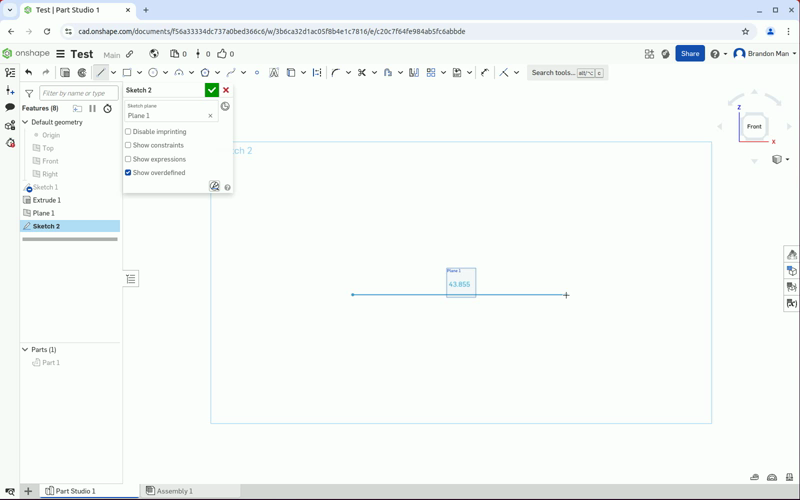
click(566, 294)
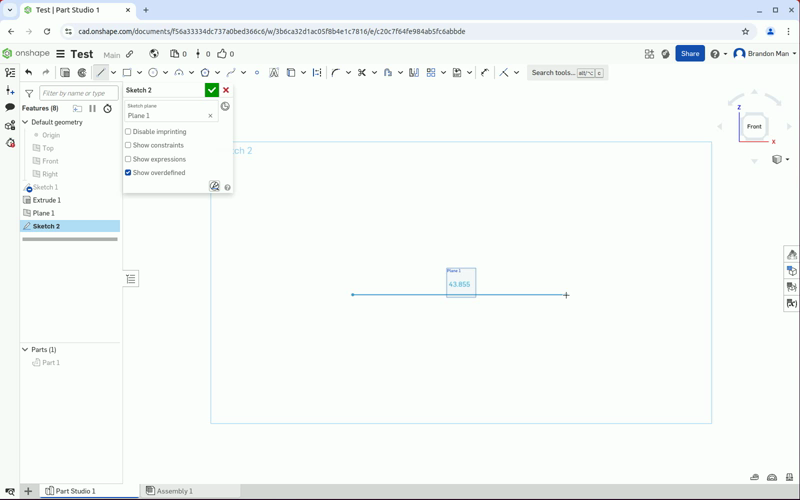
key_up(shift)
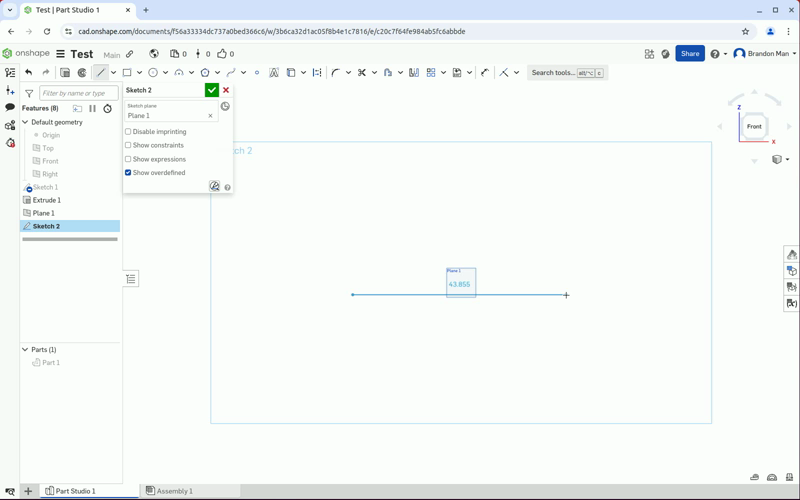
key_down(shift)
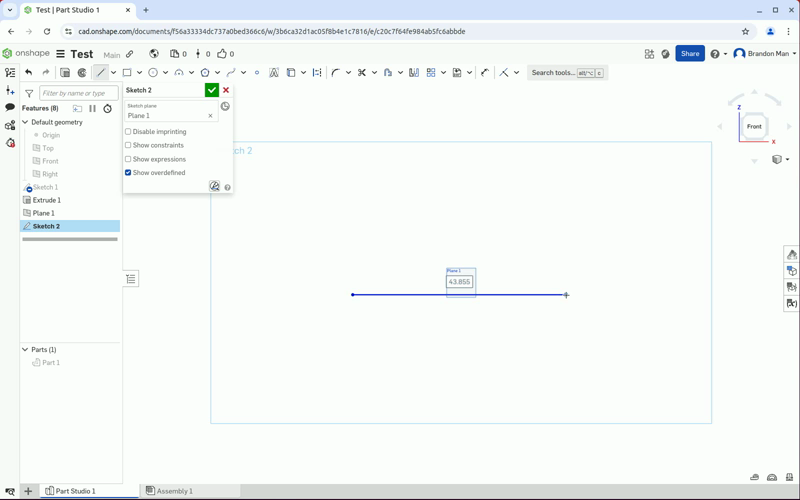
mouse_move(589, 294)
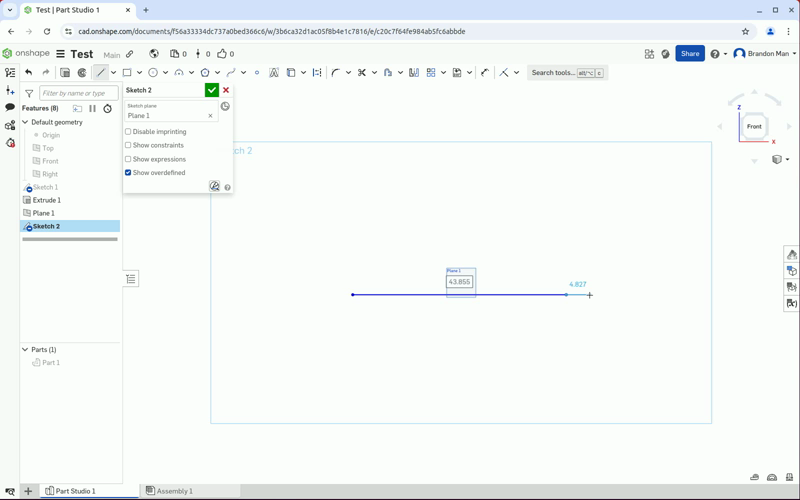
mouse_move(566, 272)
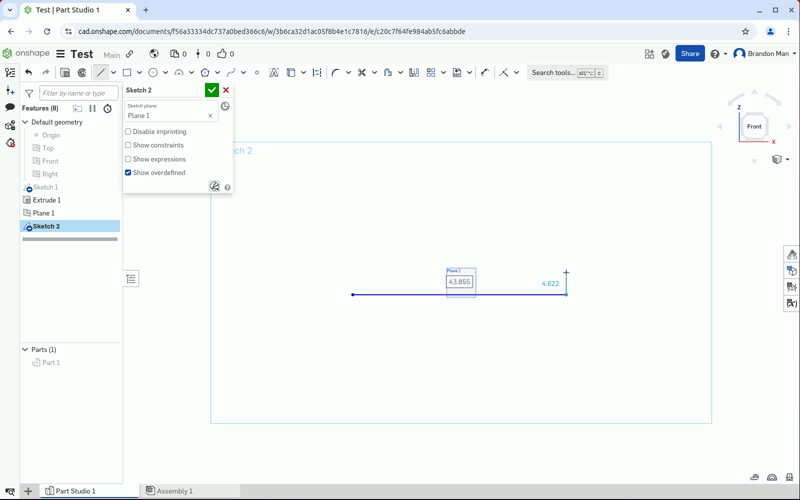
click(566, 272)
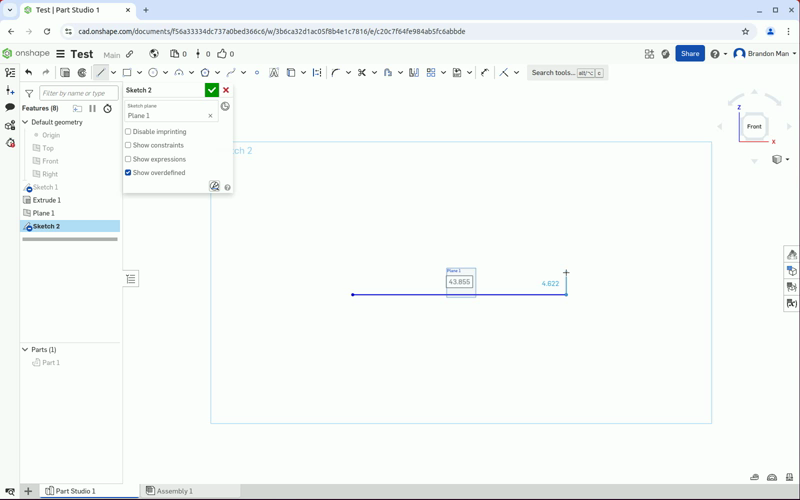
key_up(shift)
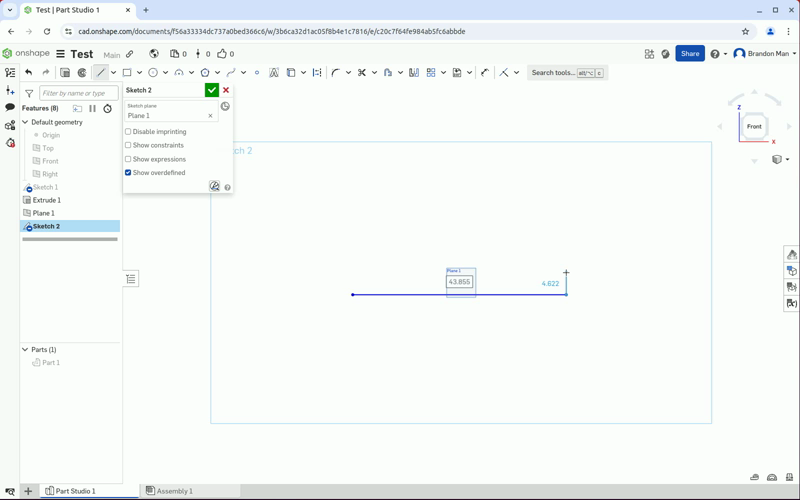
key_down(shift)
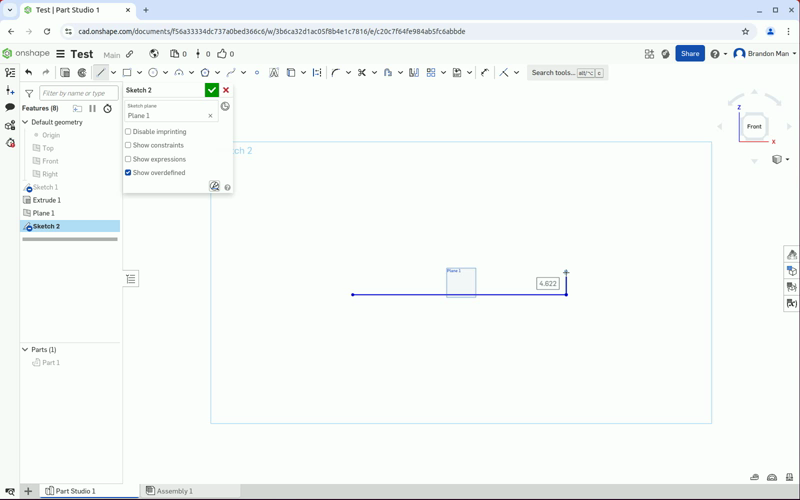
mouse_move(352, 272)
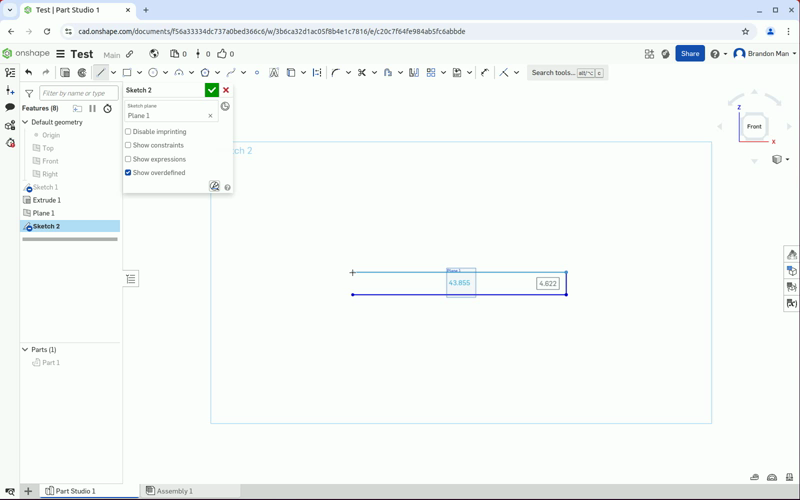
click(352, 272)
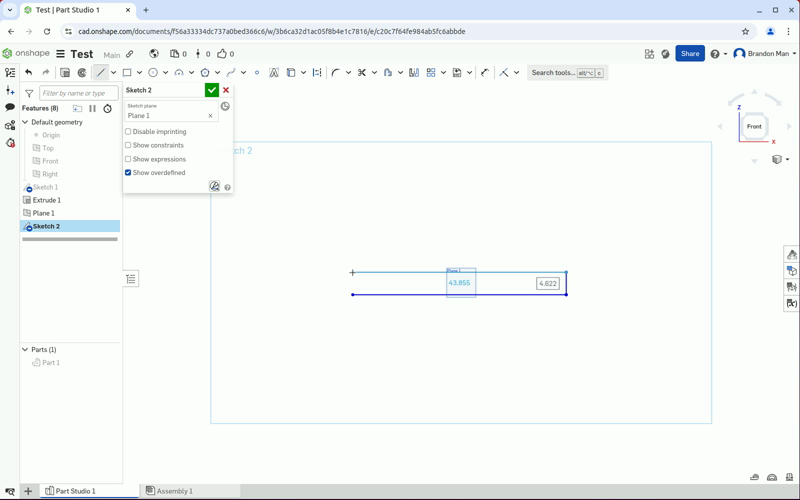
key_up(shift)
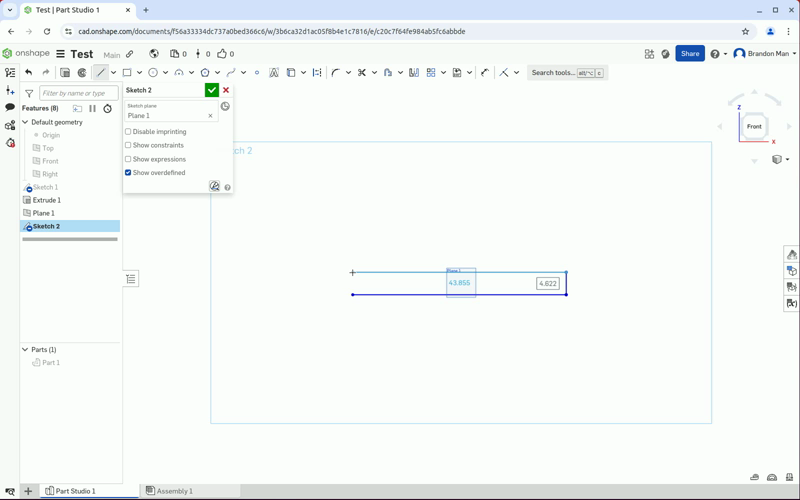
mouse_move(382, 272)
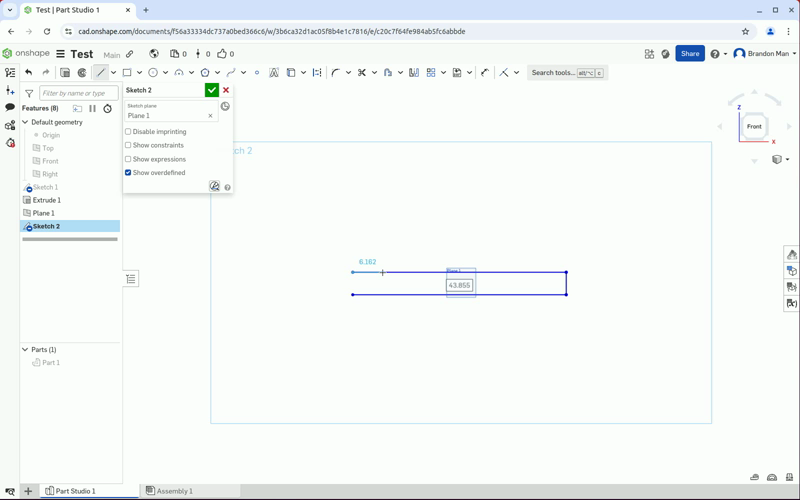
key_down(shift)
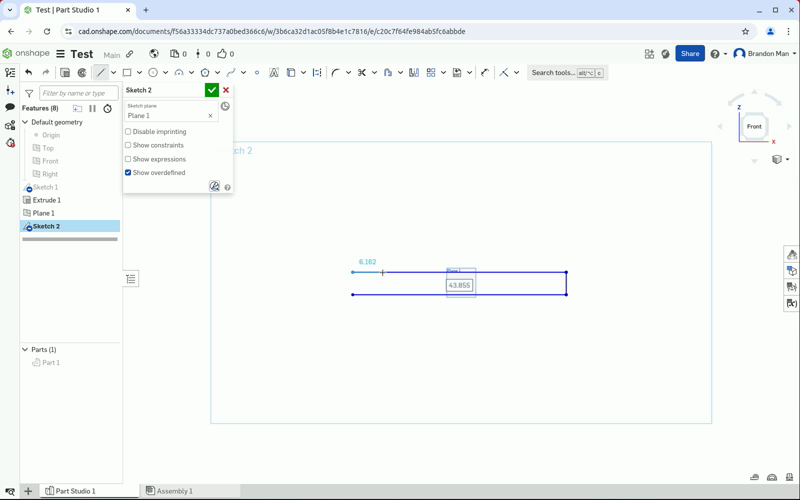
mouse_move(352, 294)
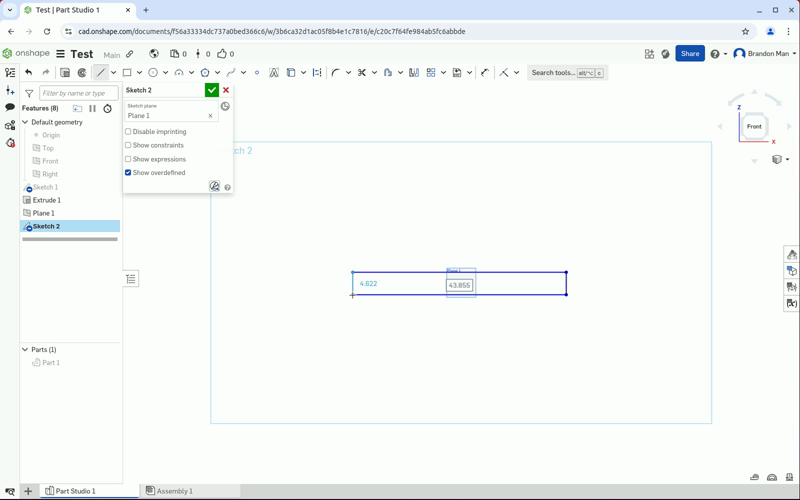
key_up(shift)
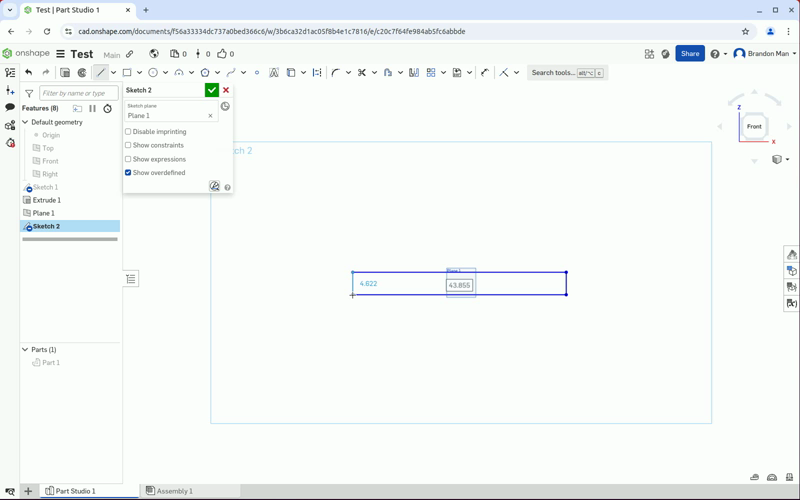
click(352, 294)
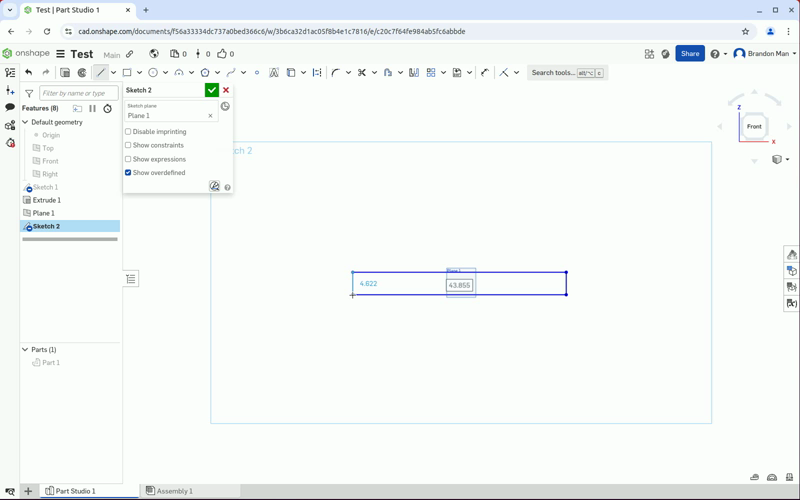
key(esc)
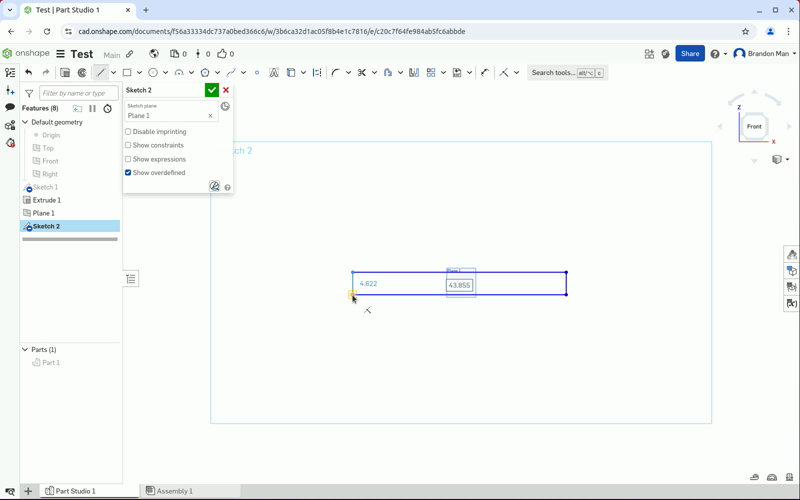
mouse_move(411, 277)
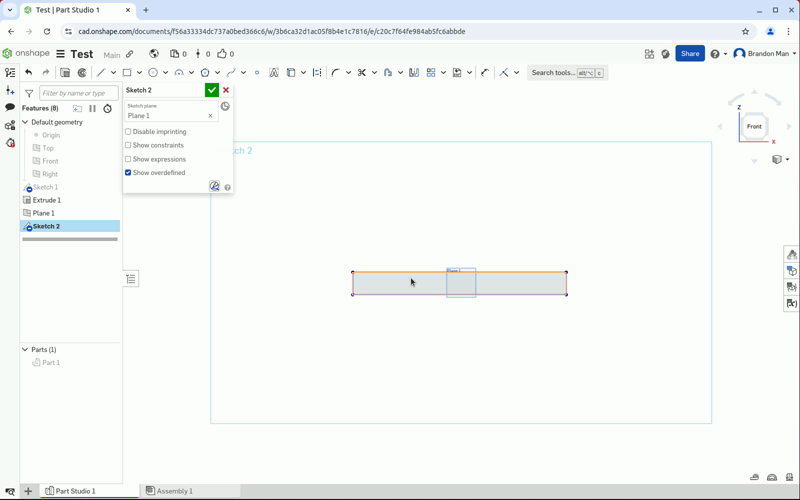
click(411, 277)
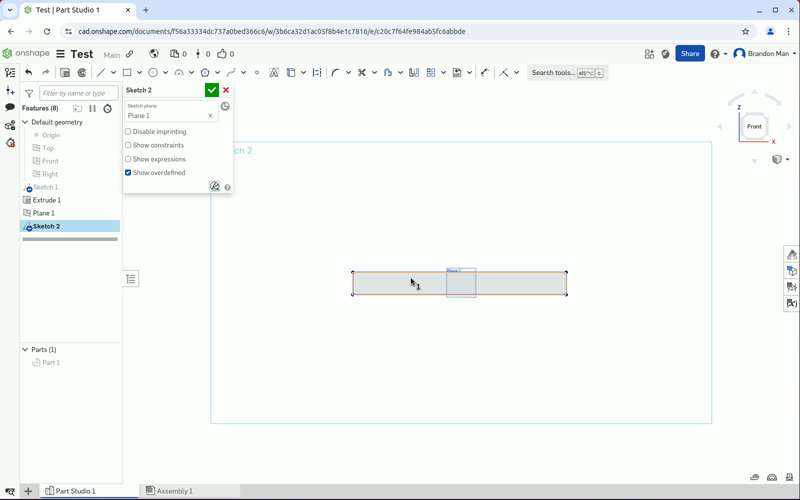
mouse_move(73, 352)
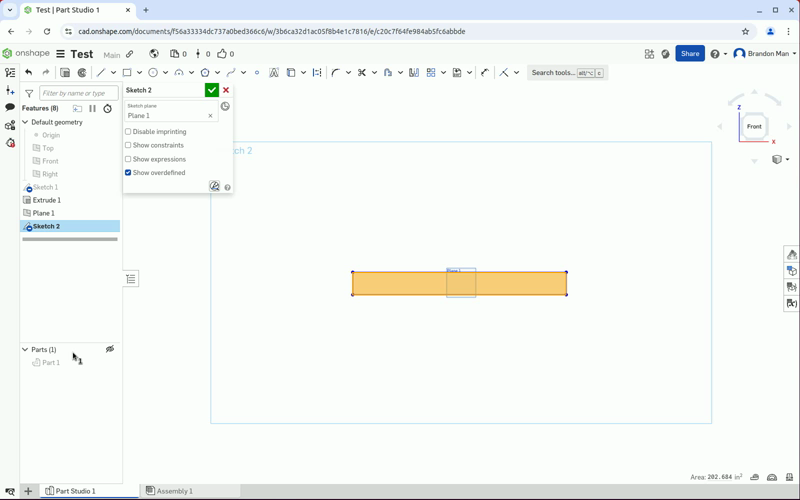
key(shift+y)
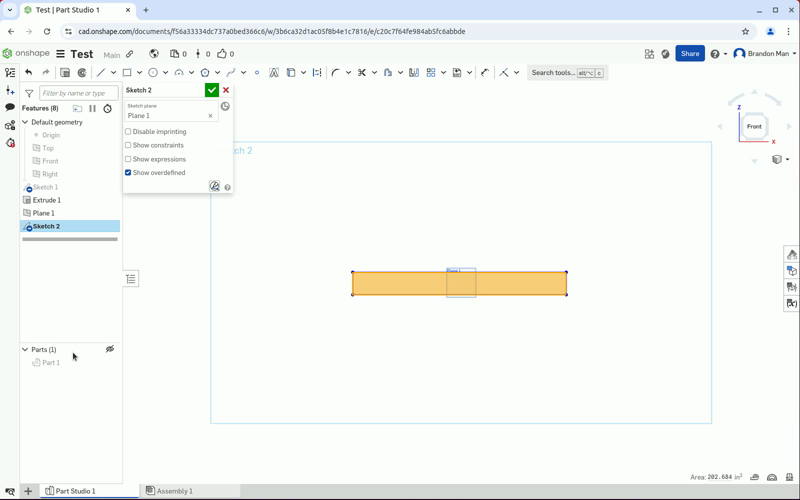
key(shift+e)
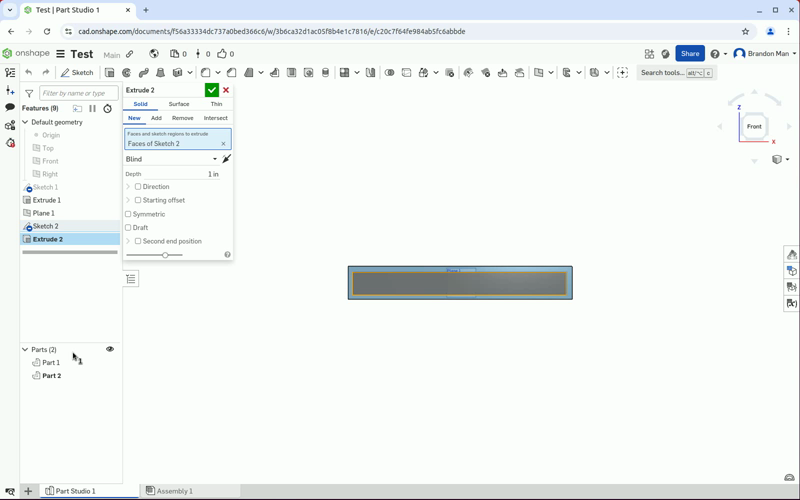
mouse_move(143, 106)
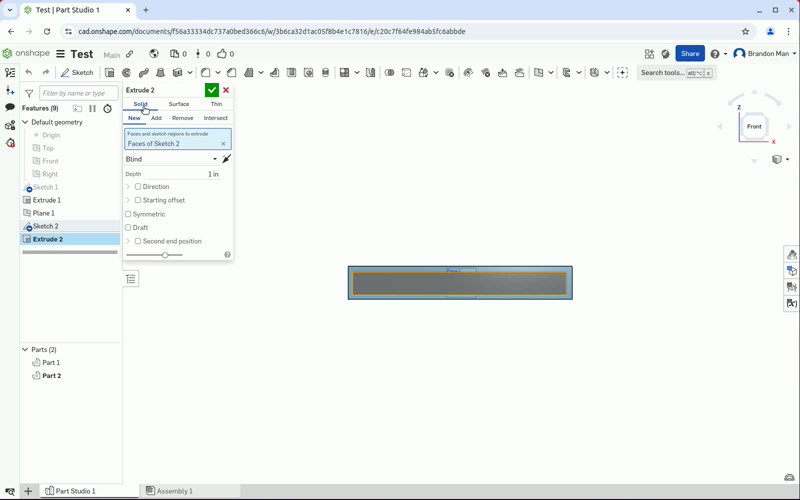
click(143, 106)
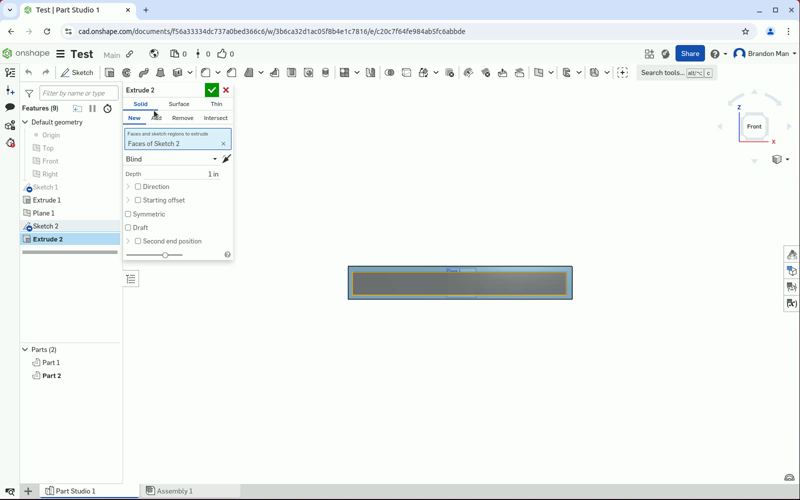
mouse_move(186, 120)
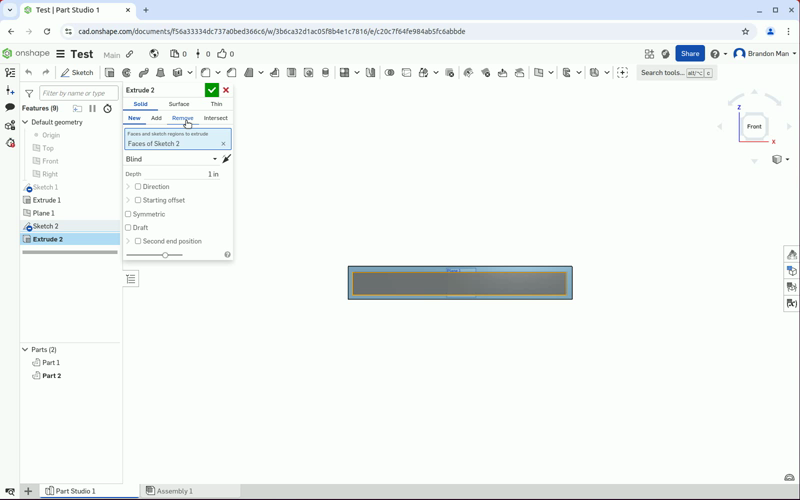
click(186, 120)
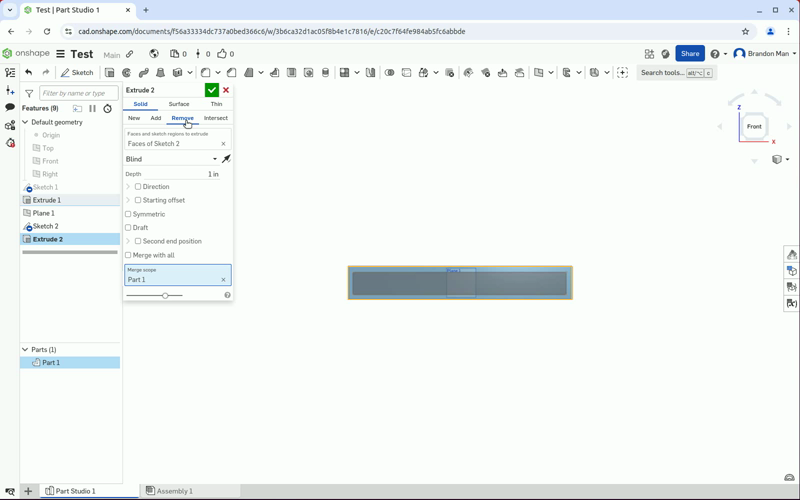
key(tab, 4)
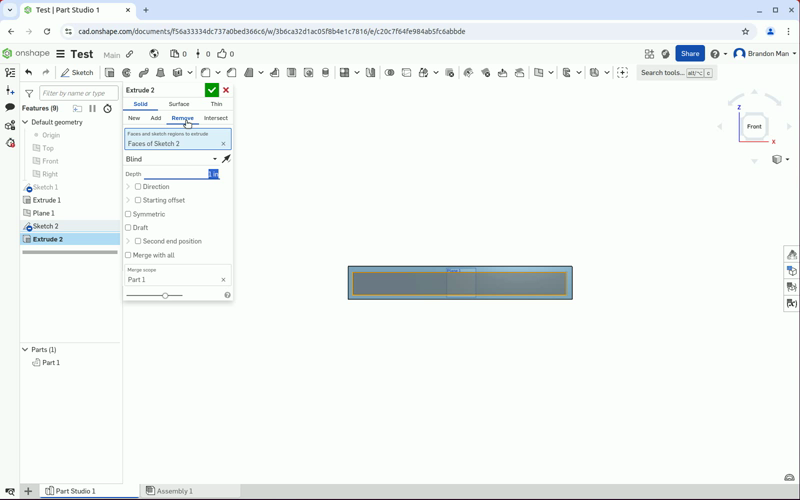
text(12.036)
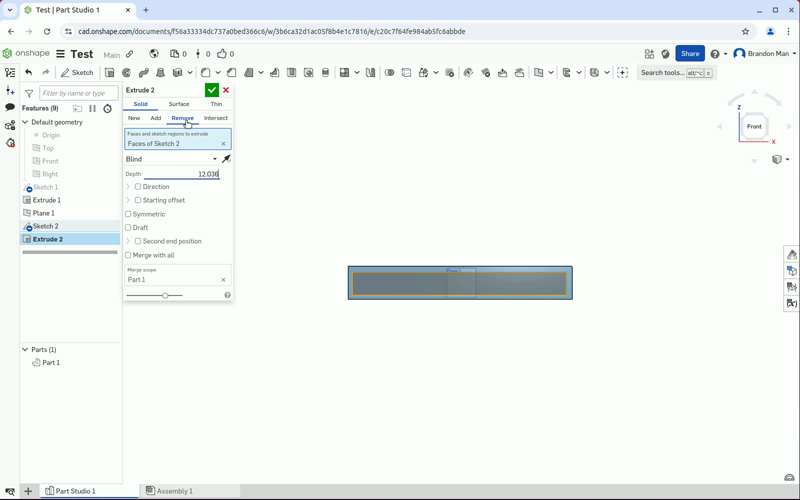
key(tab, 6)
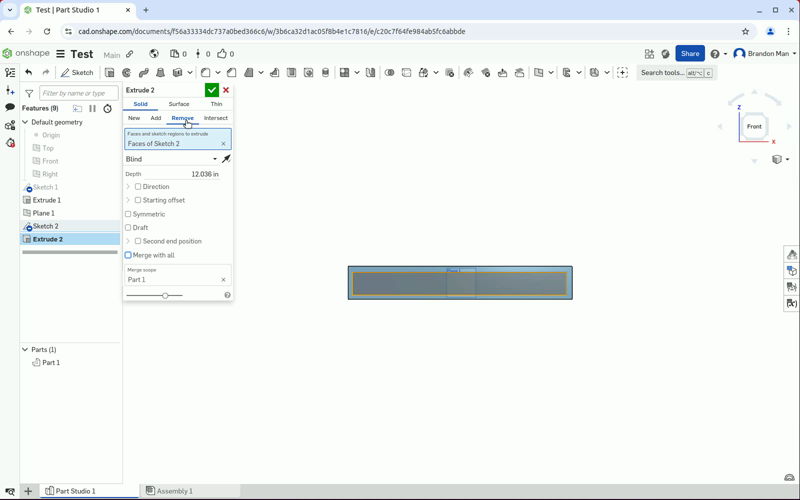
key(space)
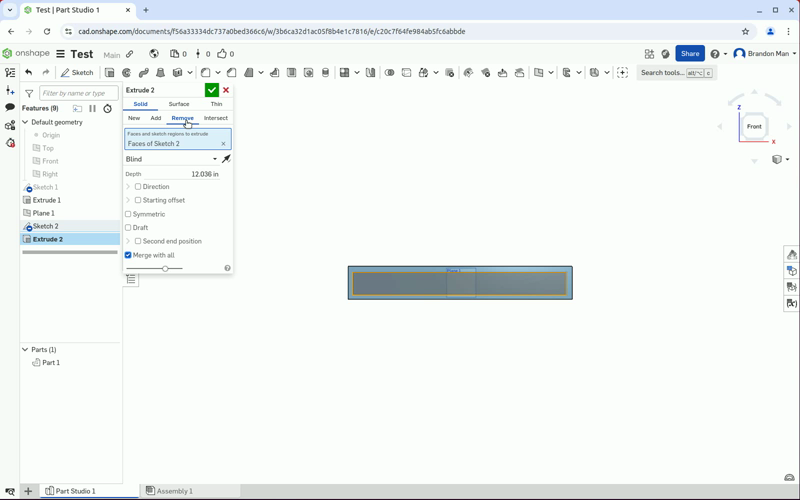
key(enter)
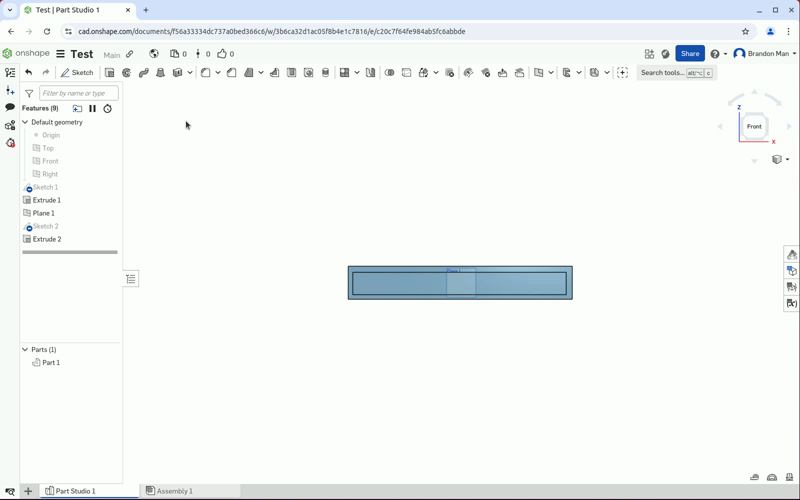
key(shift+h)
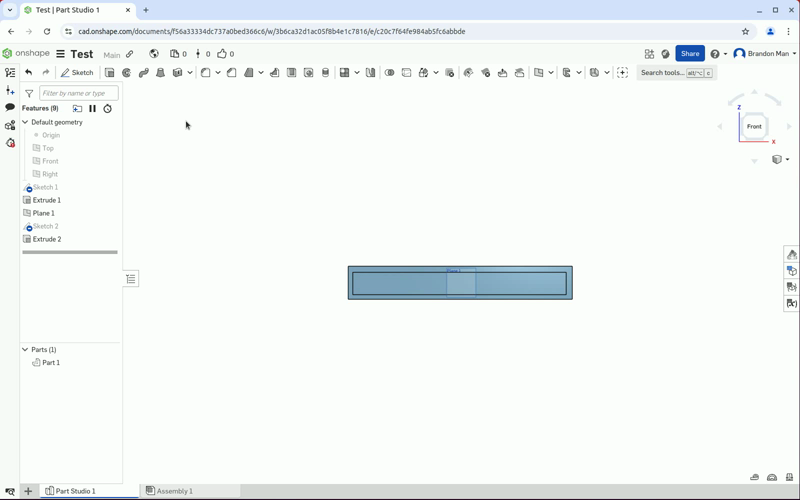
key(shift+h)
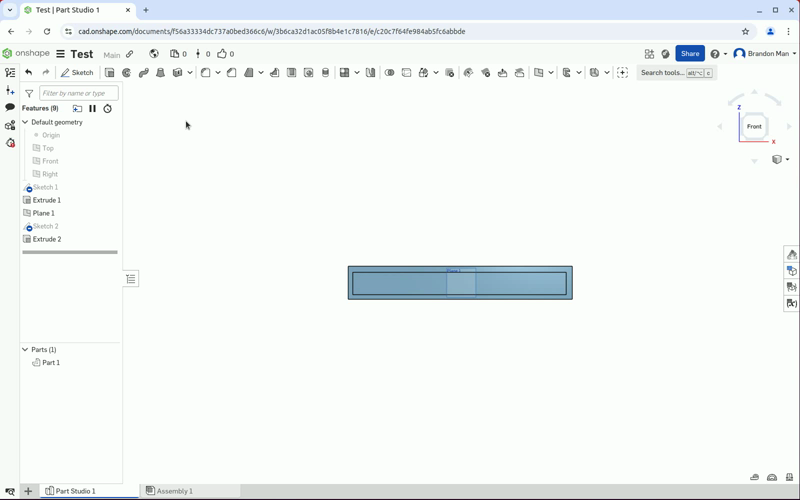
key(shift+7)
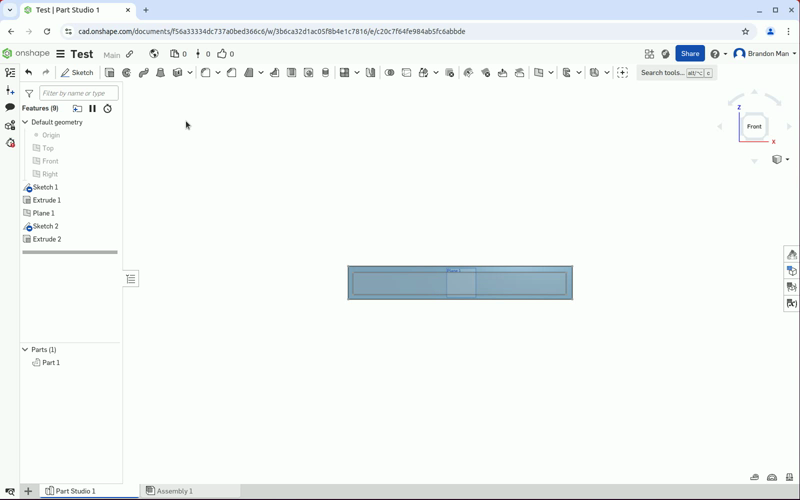
key(left, 2)
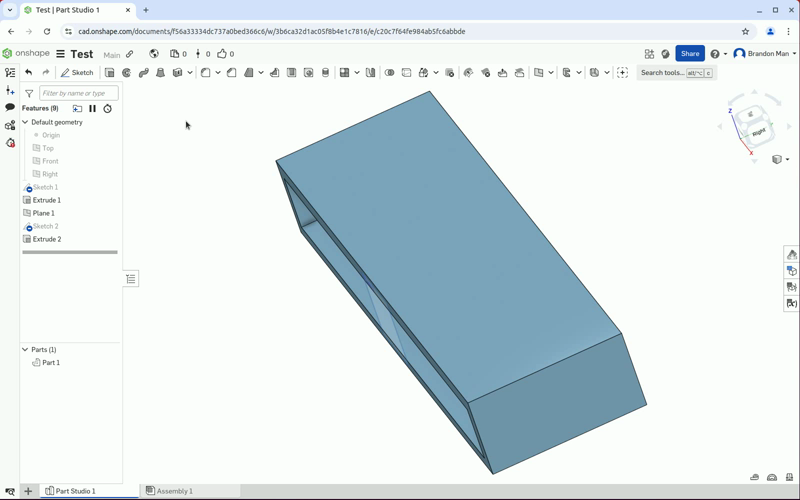
key(down, 2)
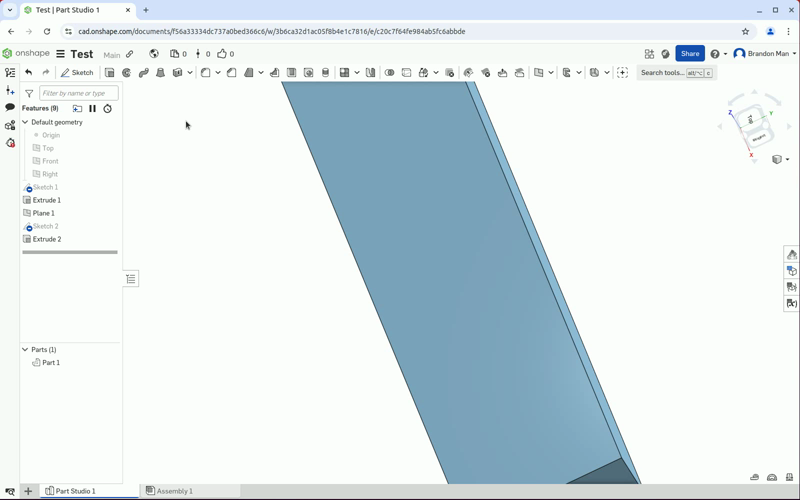
key(up, 2)
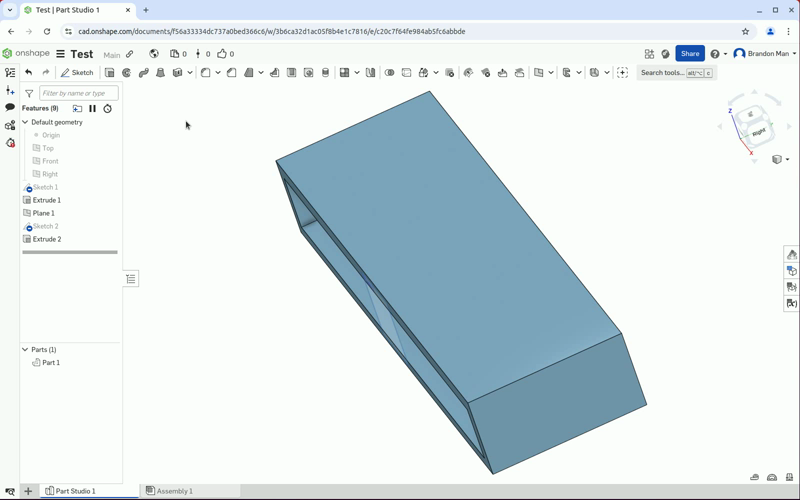
key(right, 2)
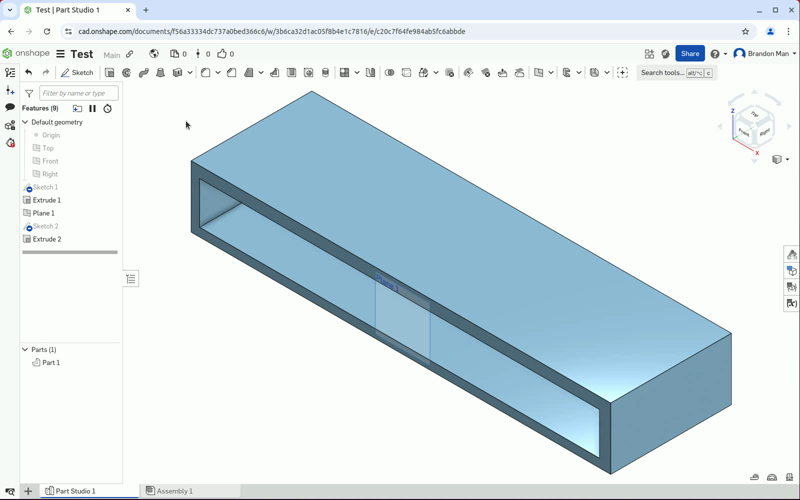
mouse_move(73, 189)
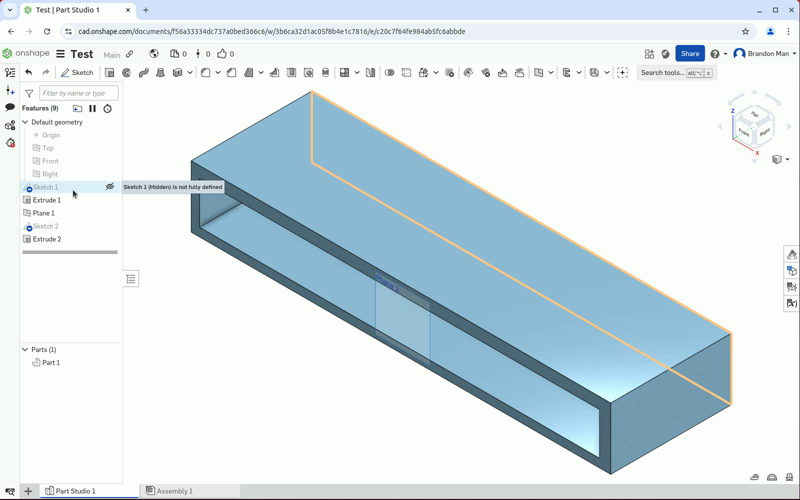
click(73, 189)